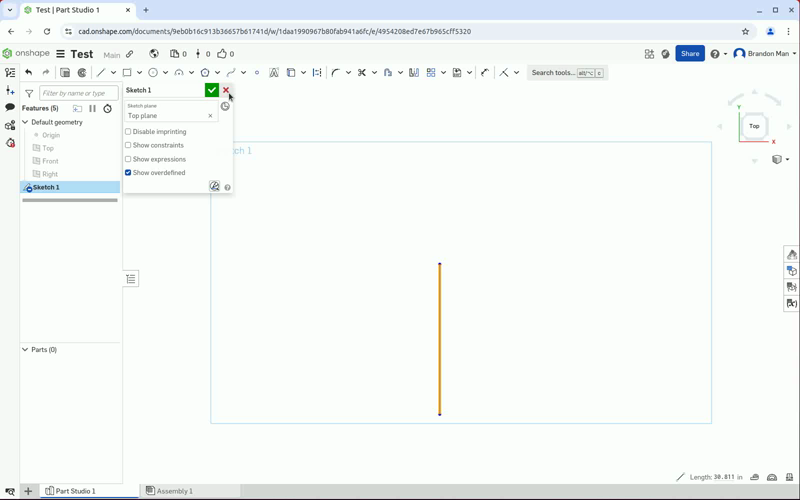
key(shift+h)
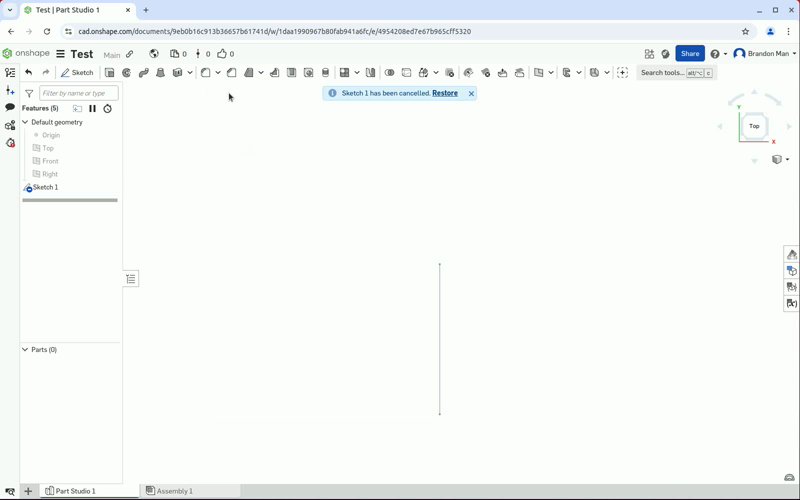
key(shift+s)
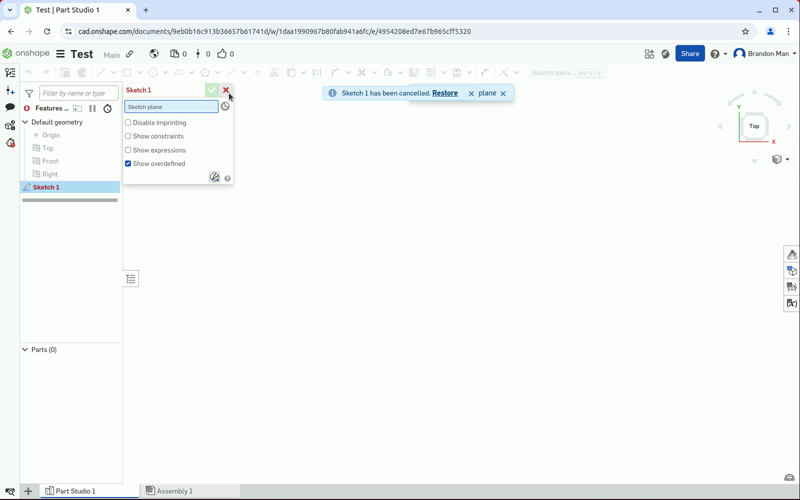
mouse_move(73, 150)
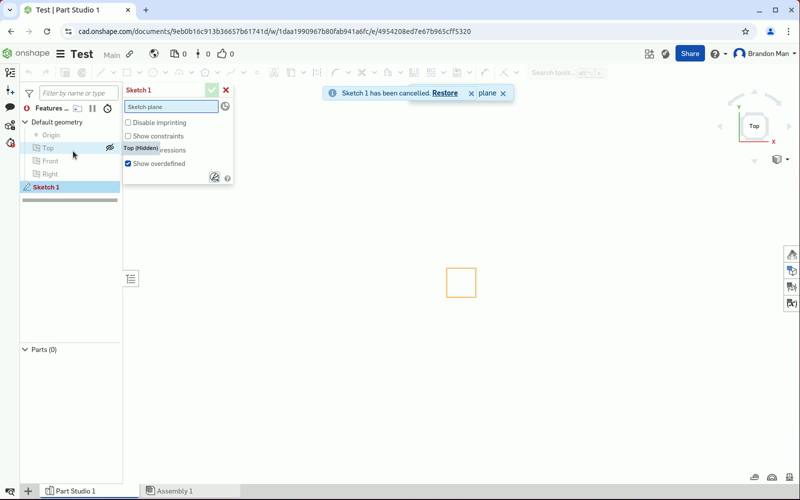
click(73, 150)
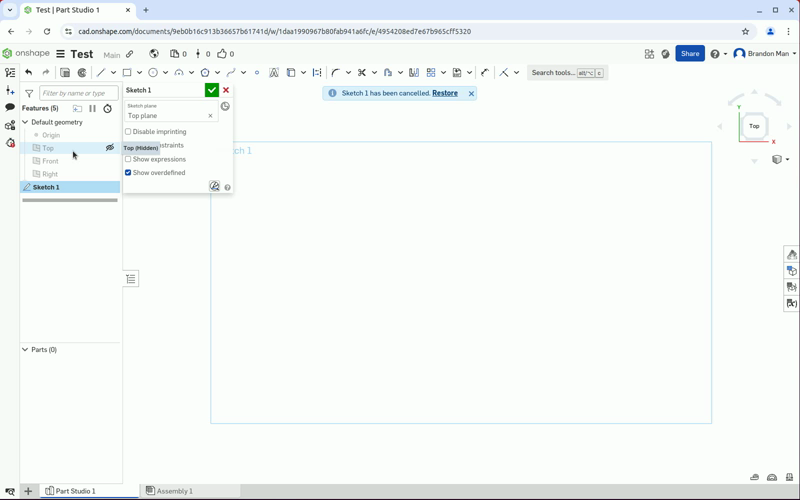
mouse_move(73, 352)
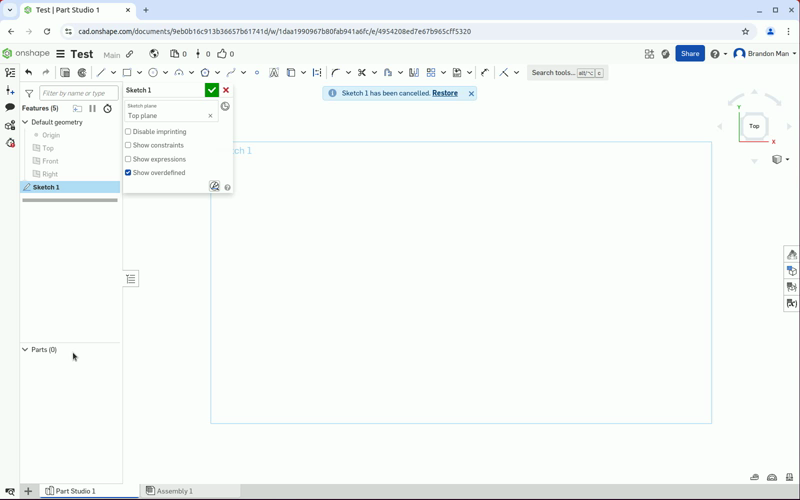
key(y)
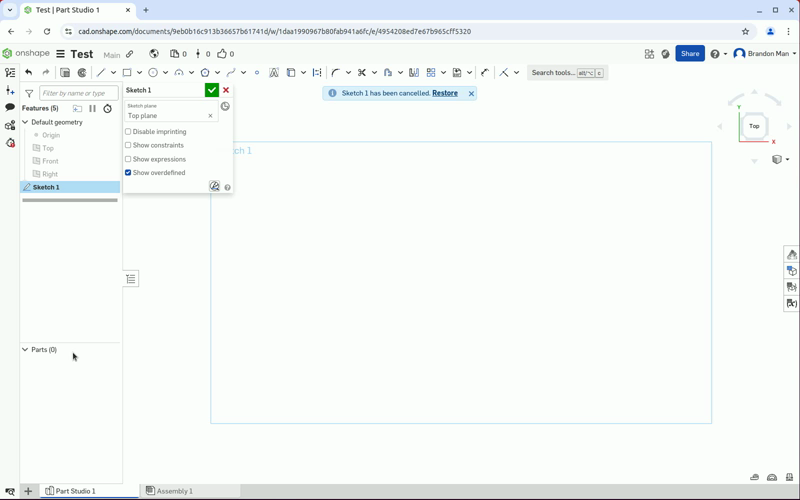
key(l)
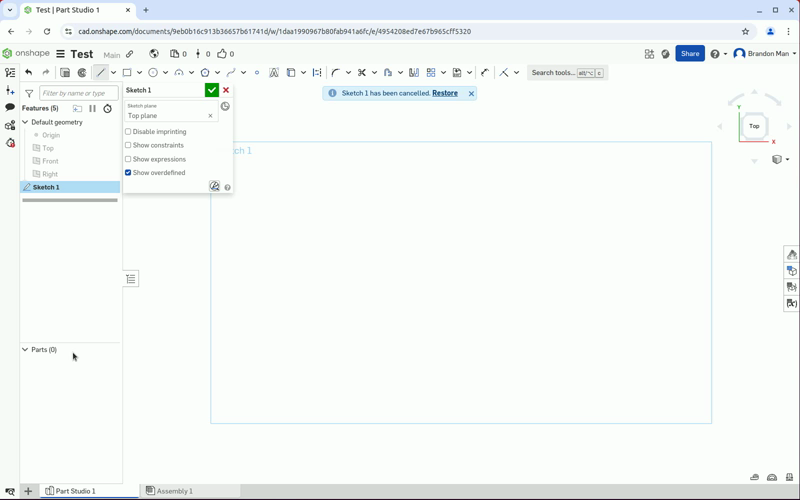
key_down(shift)
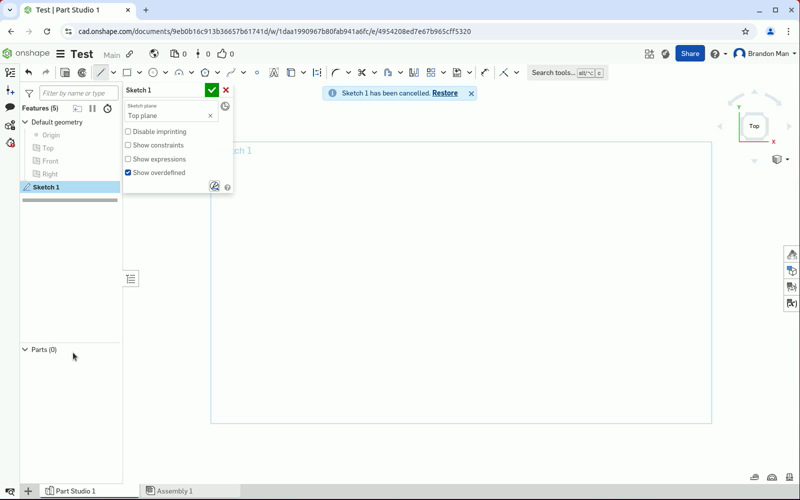
mouse_move(413, 395)
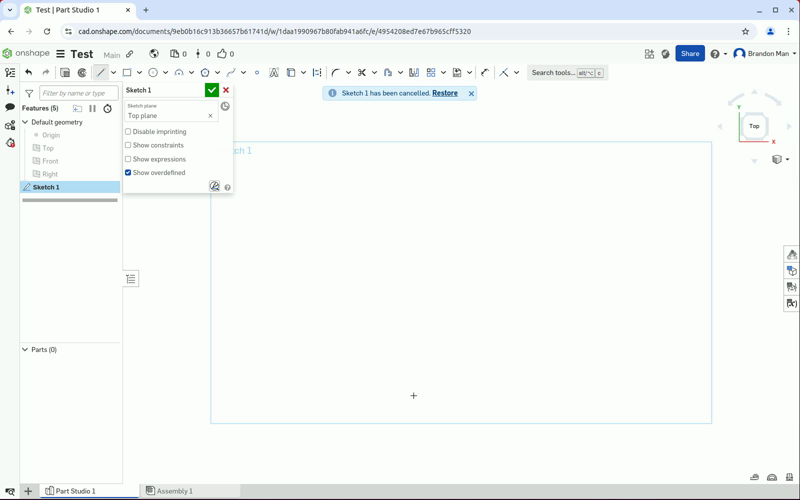
click(413, 395)
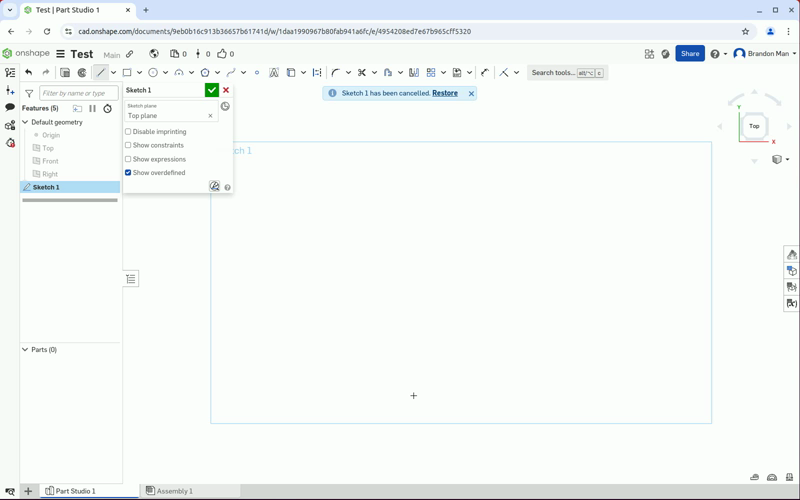
key_up(shift)
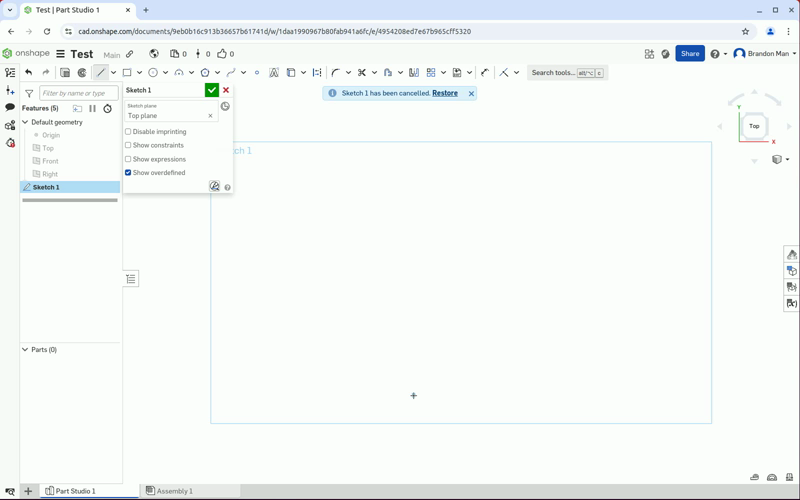
key_down(shift)
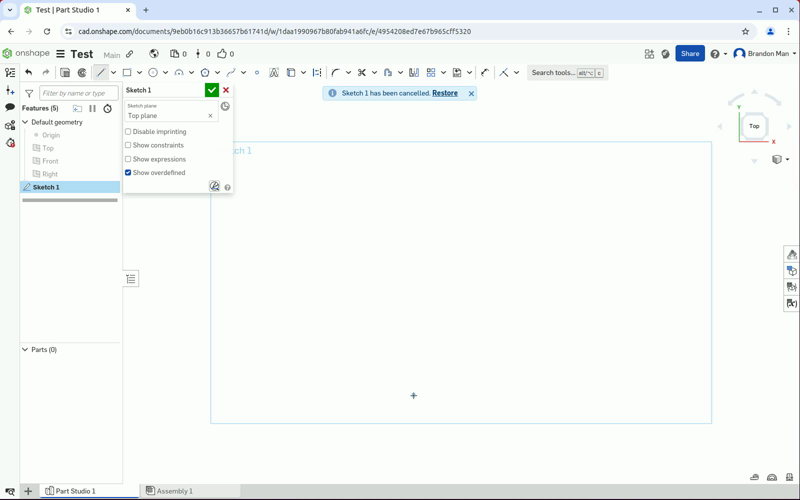
mouse_move(444, 395)
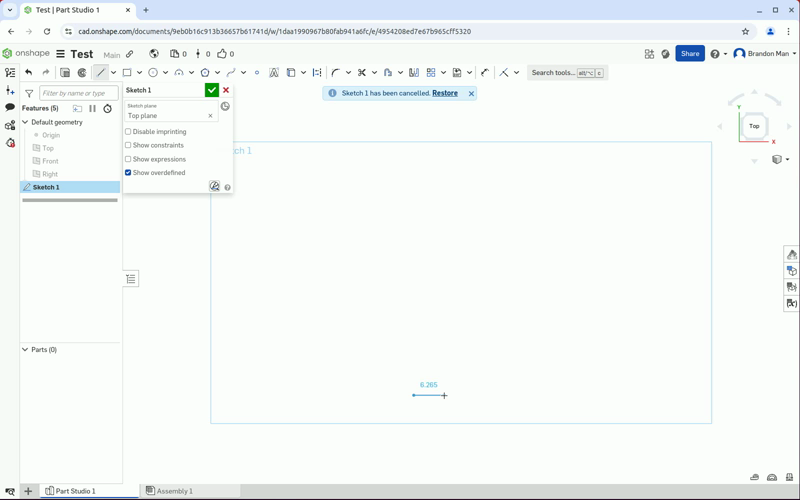
mouse_move(437, 395)
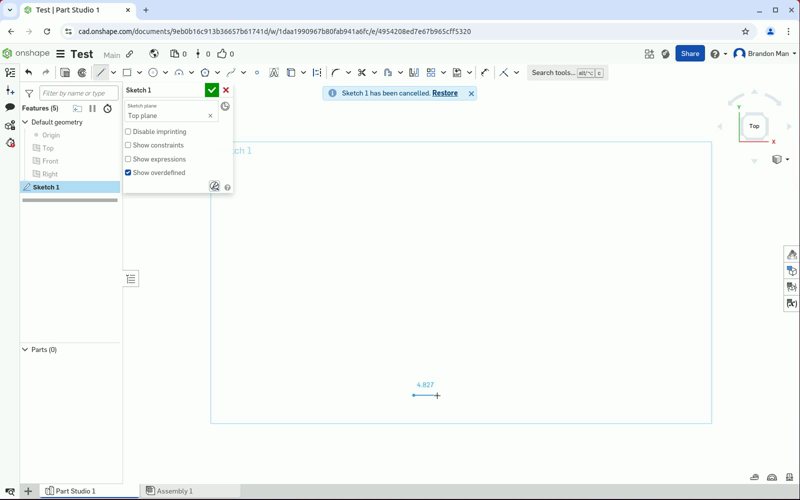
click(437, 395)
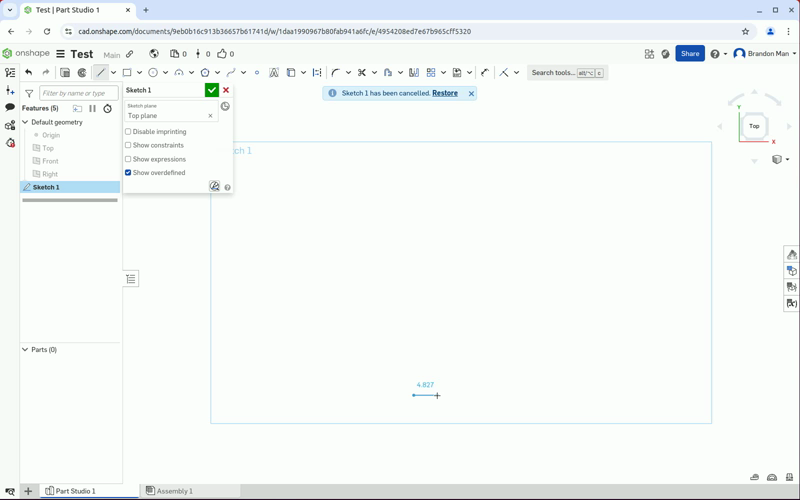
key_up(shift)
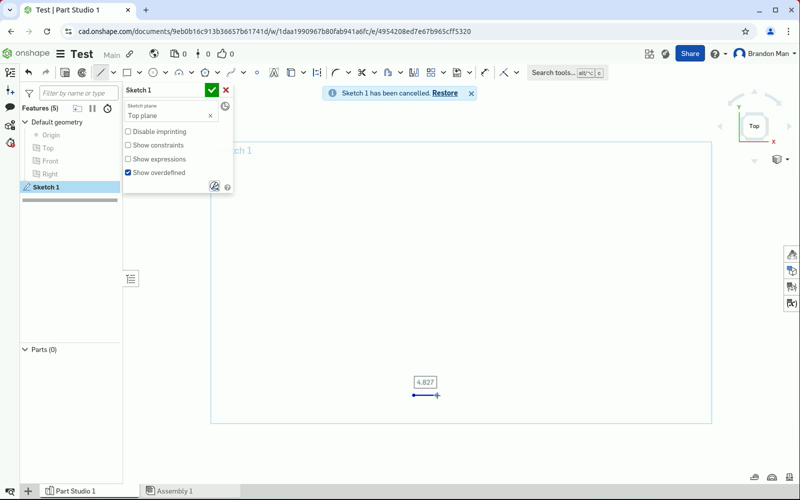
key_down(shift)
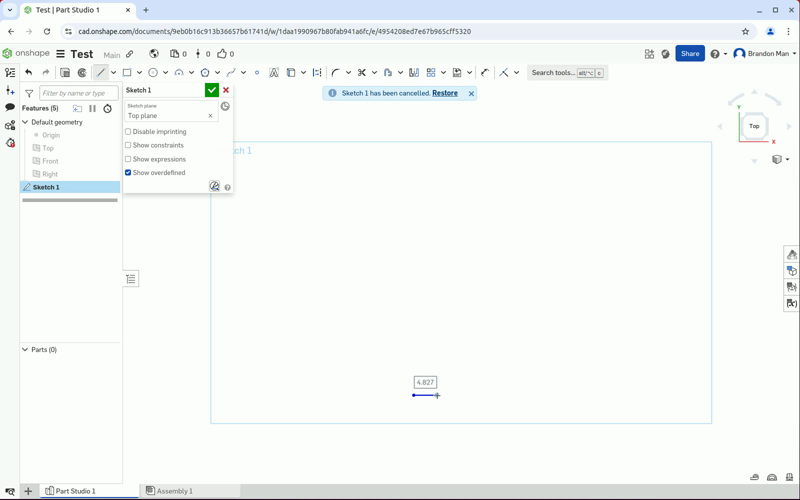
mouse_move(437, 212)
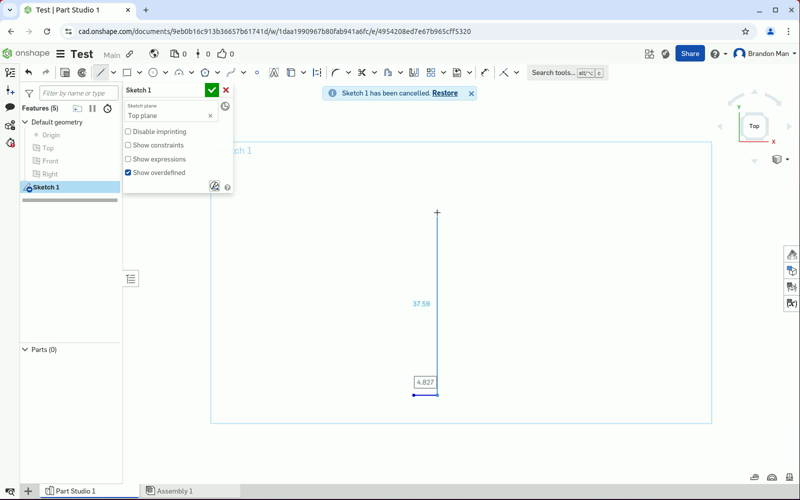
click(437, 212)
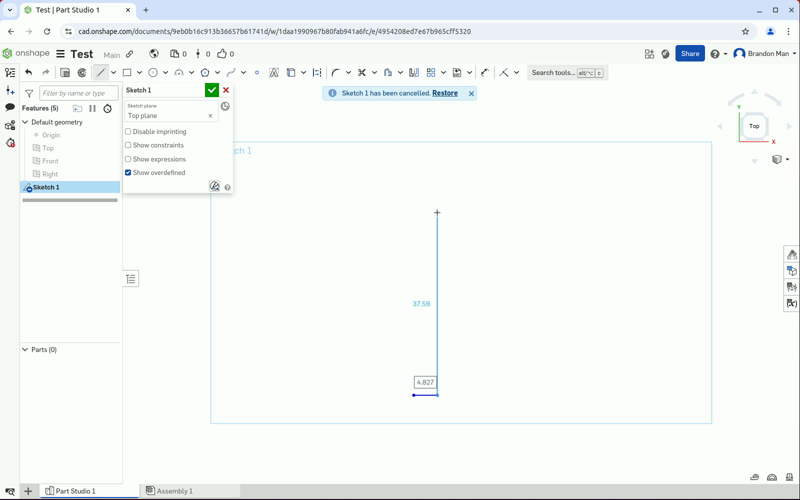
key_up(shift)
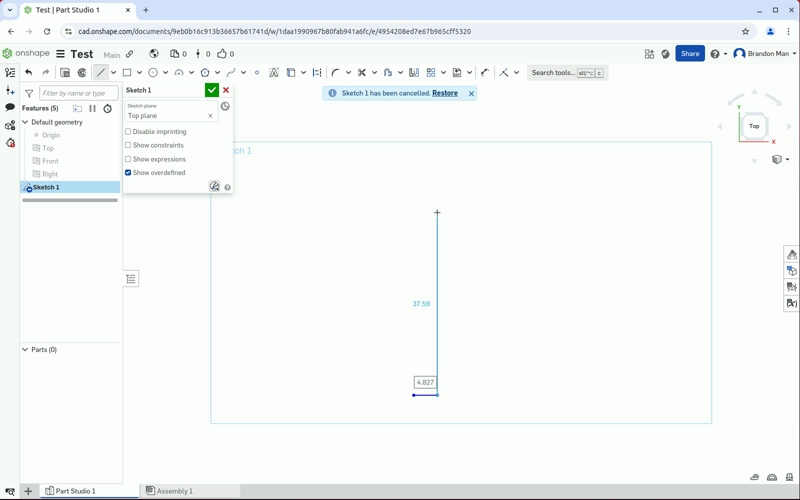
key_down(shift)
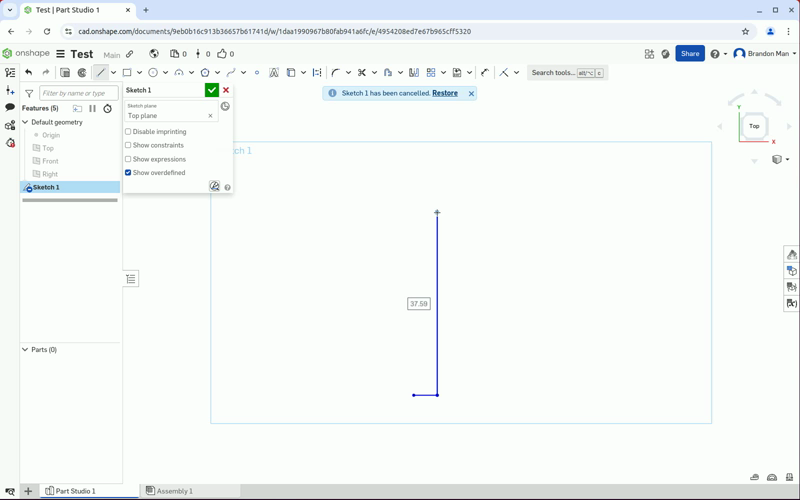
mouse_move(467, 212)
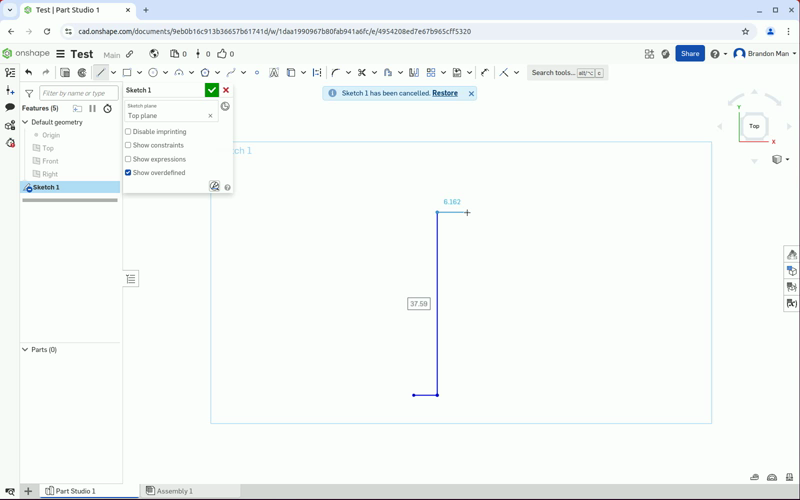
mouse_move(413, 212)
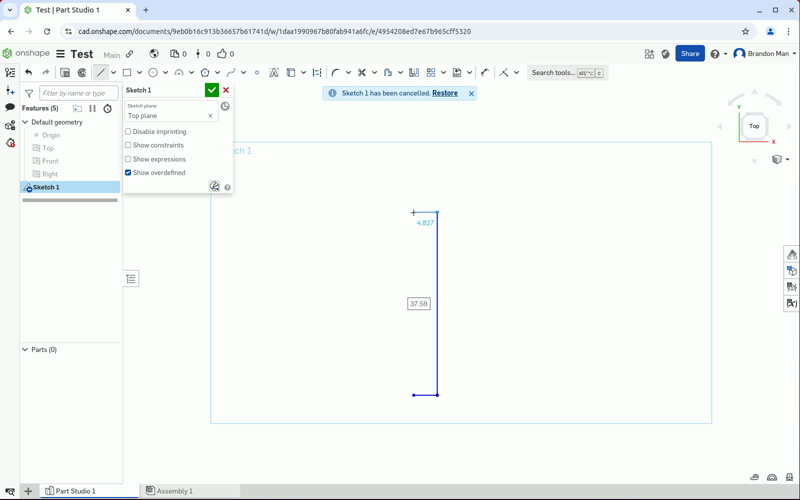
click(413, 212)
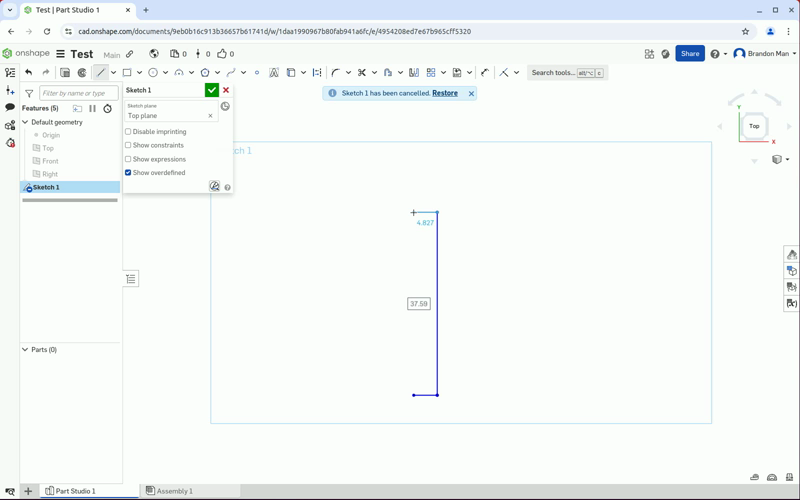
key_up(shift)
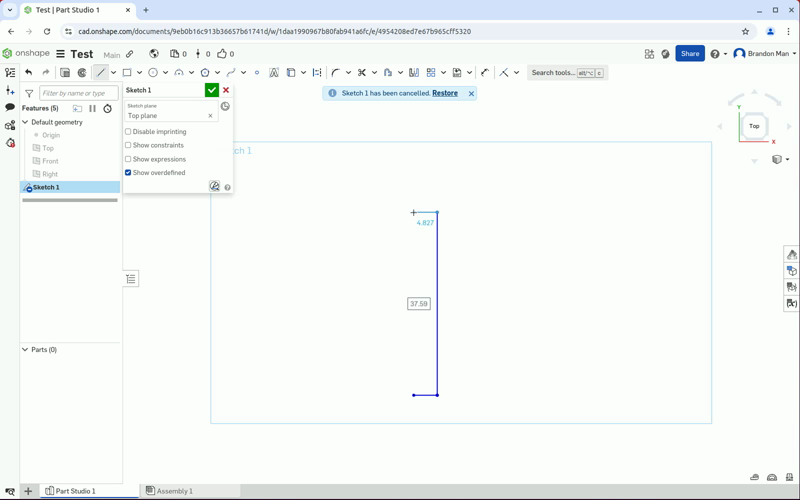
key_down(shift)
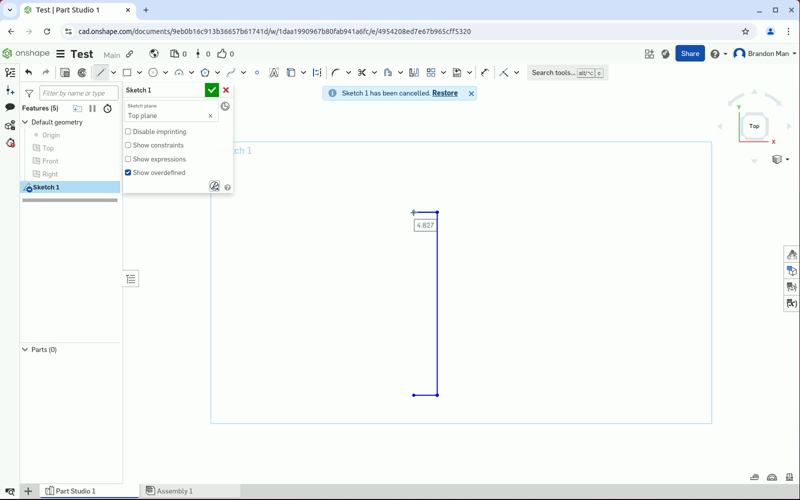
mouse_move(413, 395)
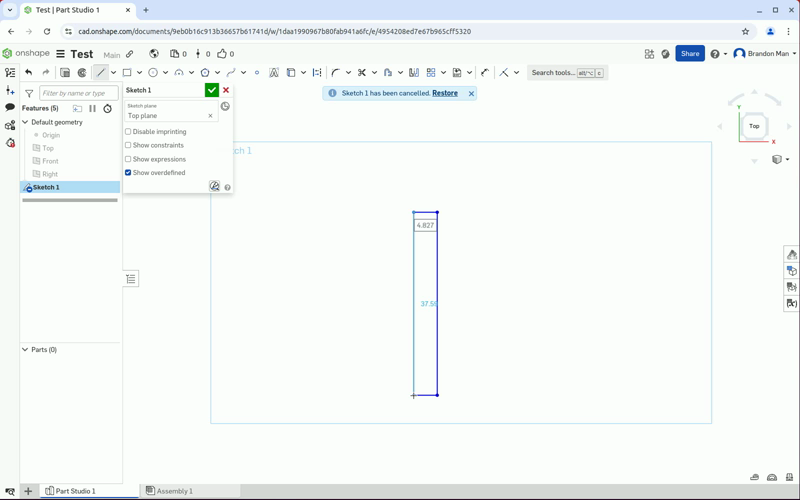
key_up(shift)
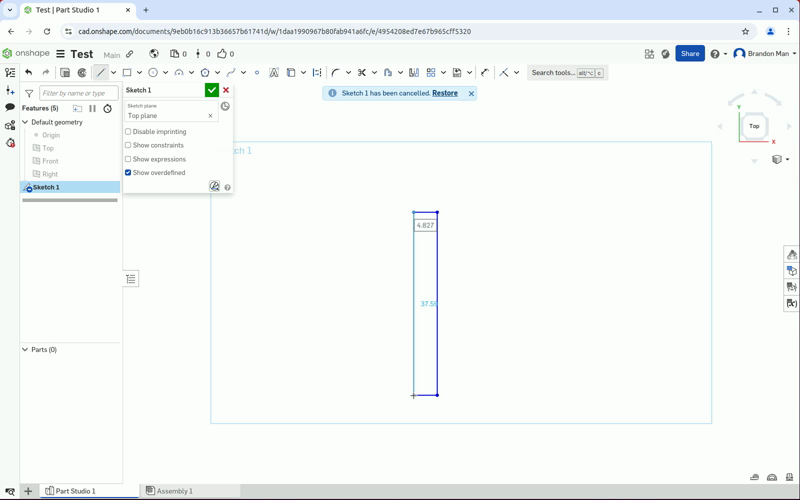
click(413, 395)
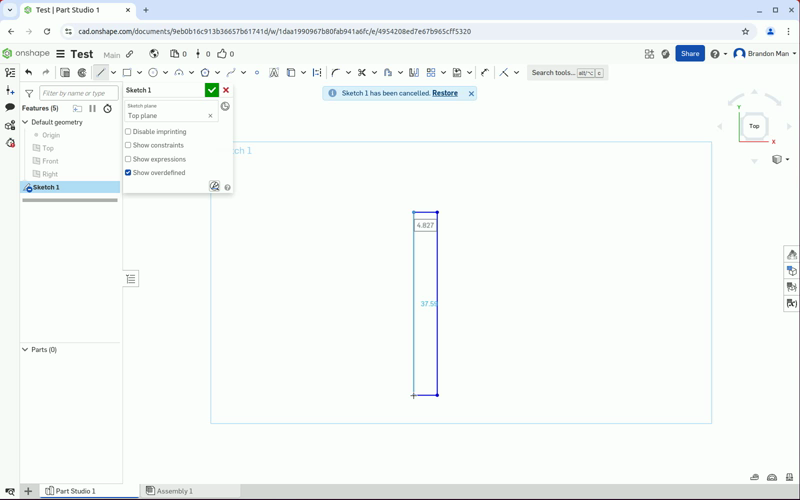
key(esc)
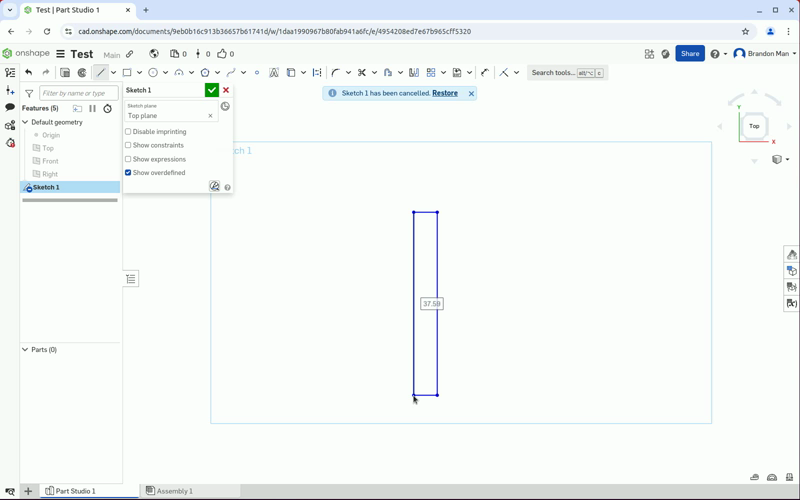
mouse_move(426, 340)
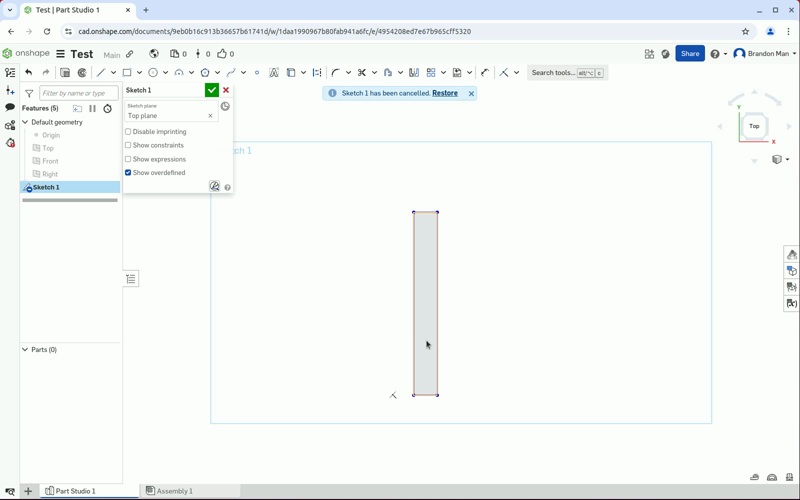
click(426, 340)
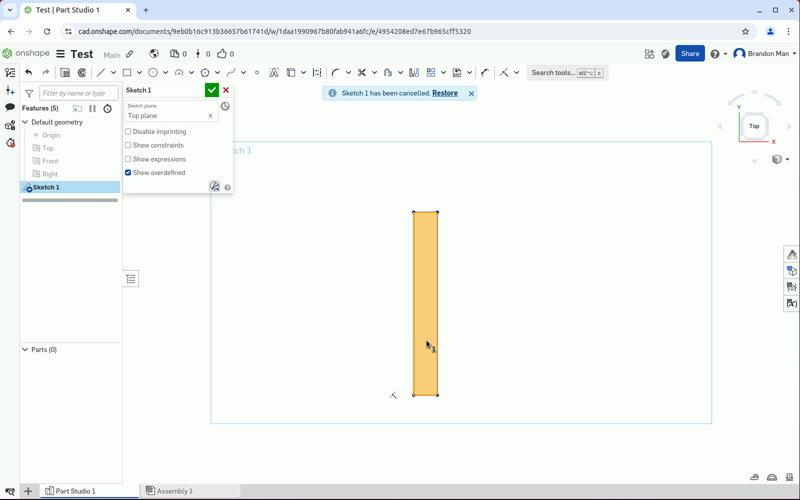
mouse_move(73, 352)
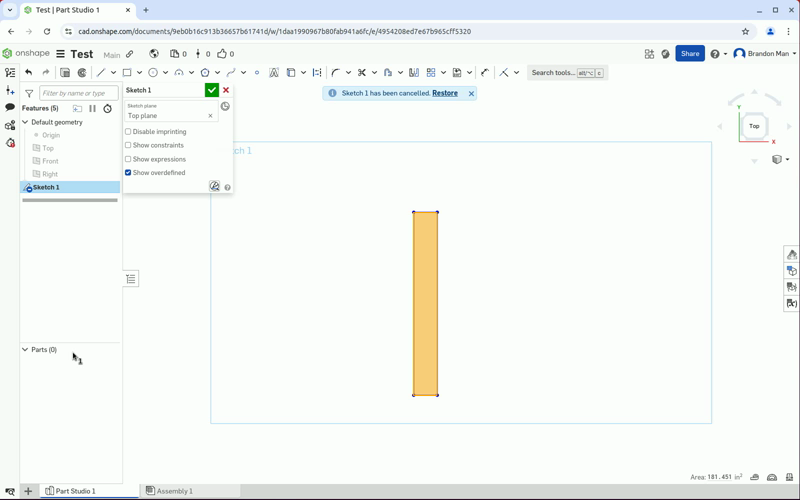
key(shift+y)
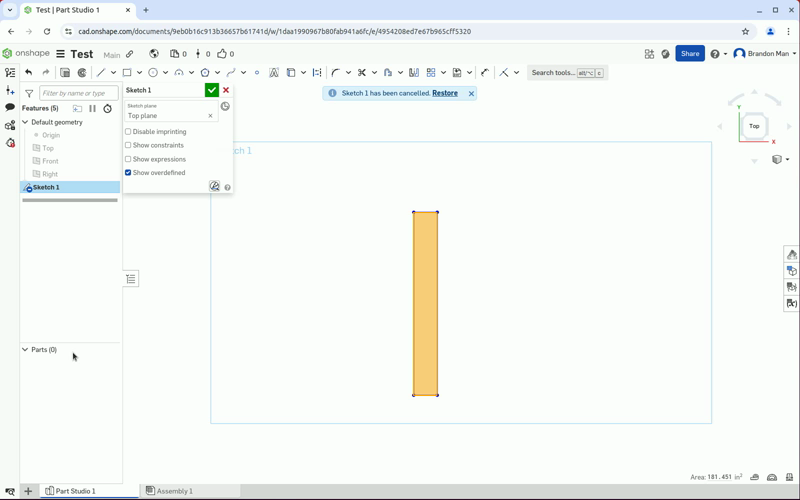
key(shift+e)
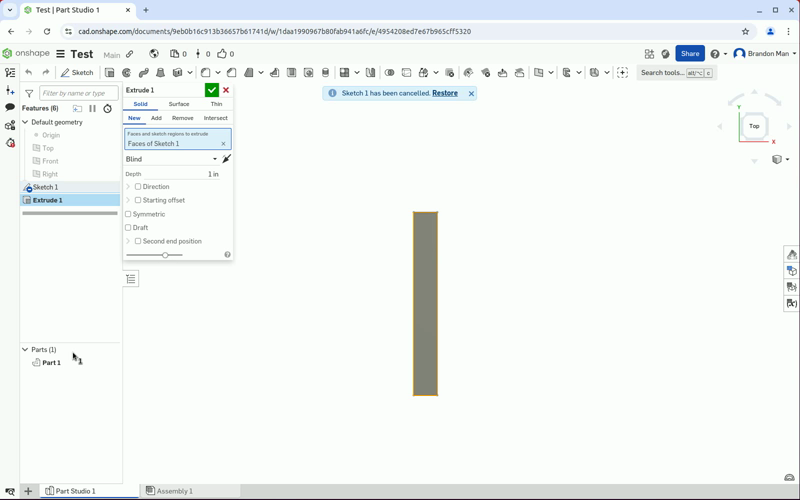
mouse_move(143, 106)
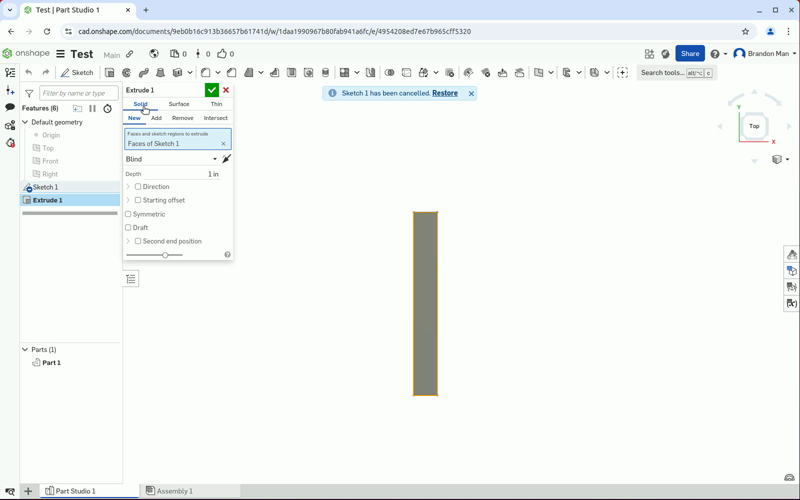
click(143, 106)
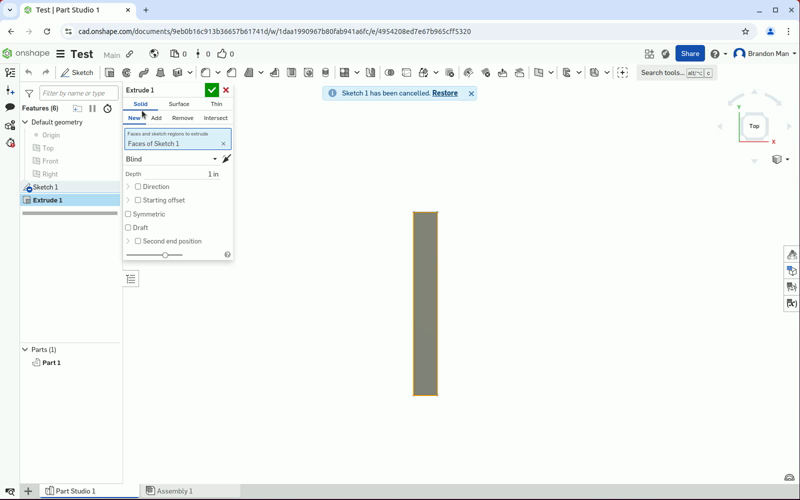
mouse_move(137, 120)
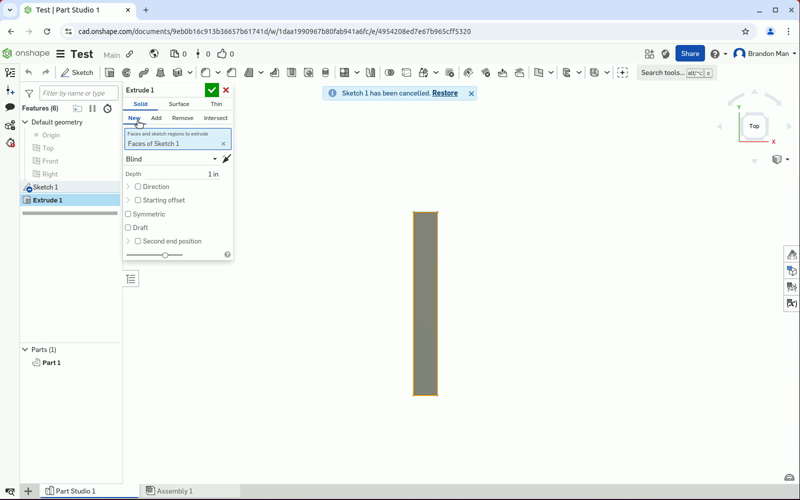
click(137, 120)
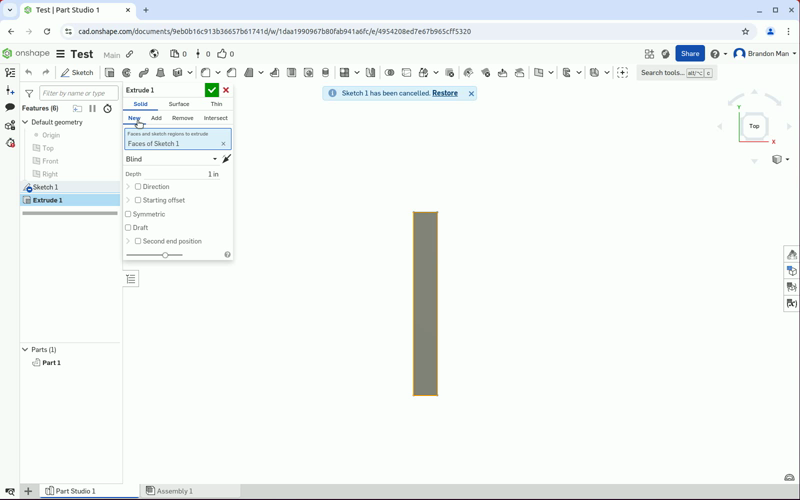
key(tab, 4)
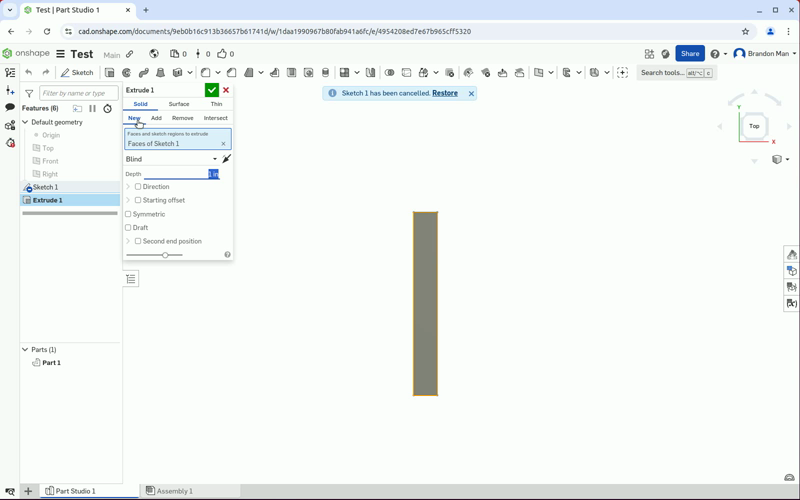
text(0.722)
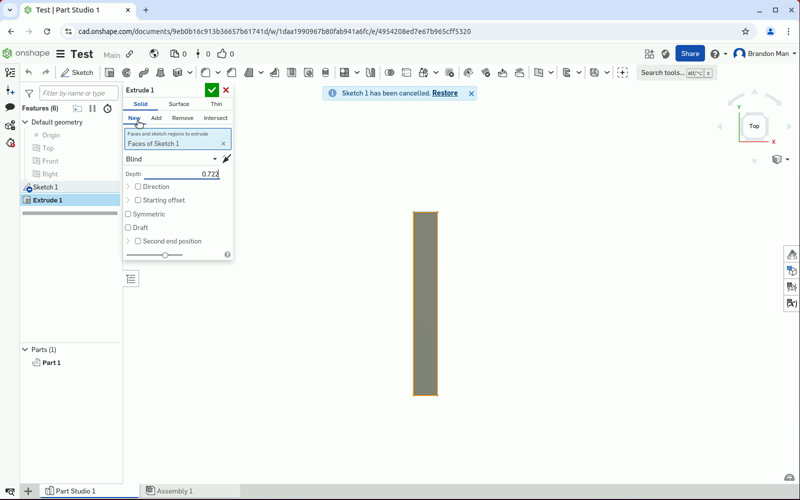
key(enter)
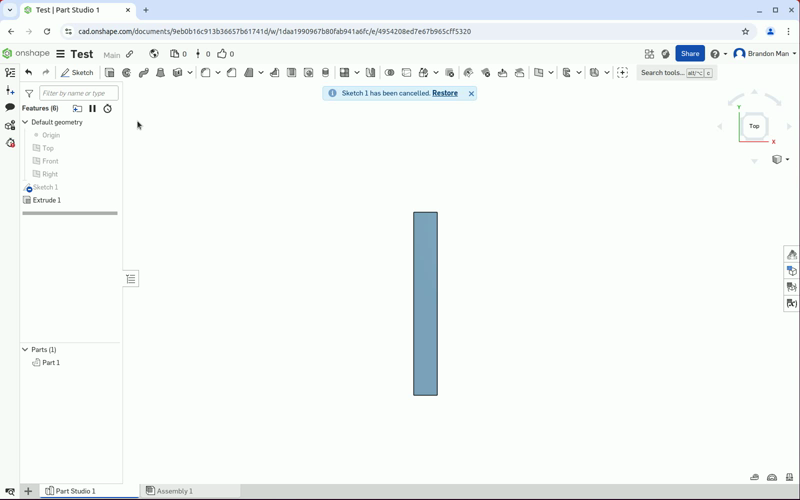
key(shift+h)
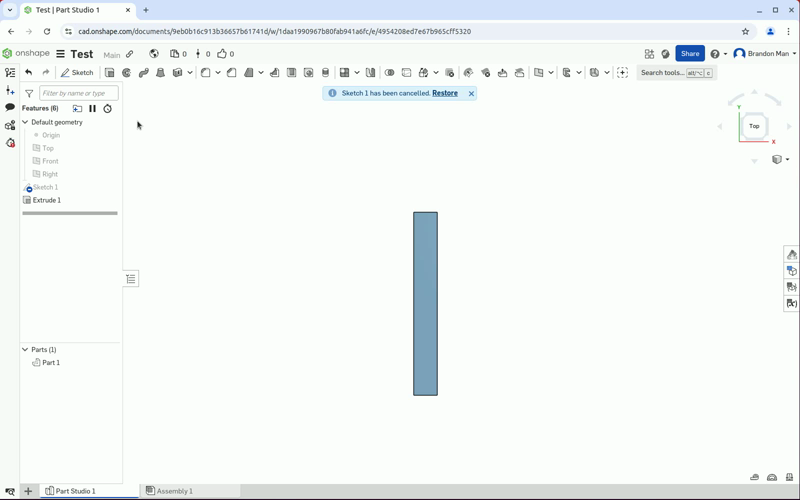
key(shift+h)
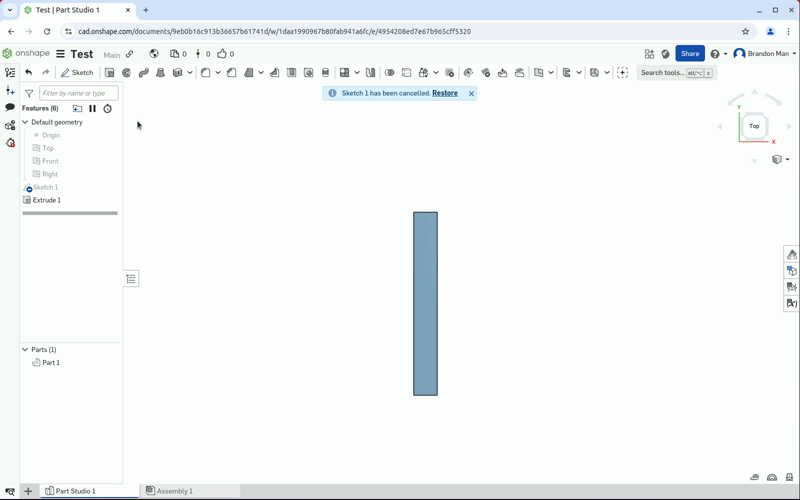
mouse_move(73, 189)
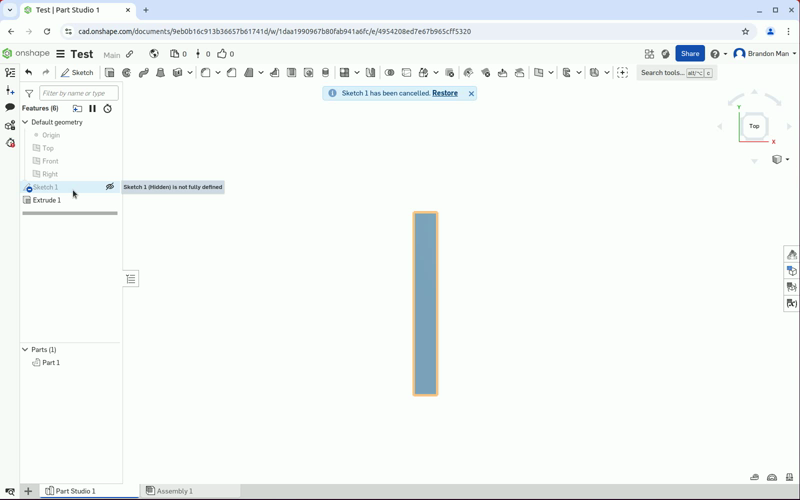
click(73, 189)
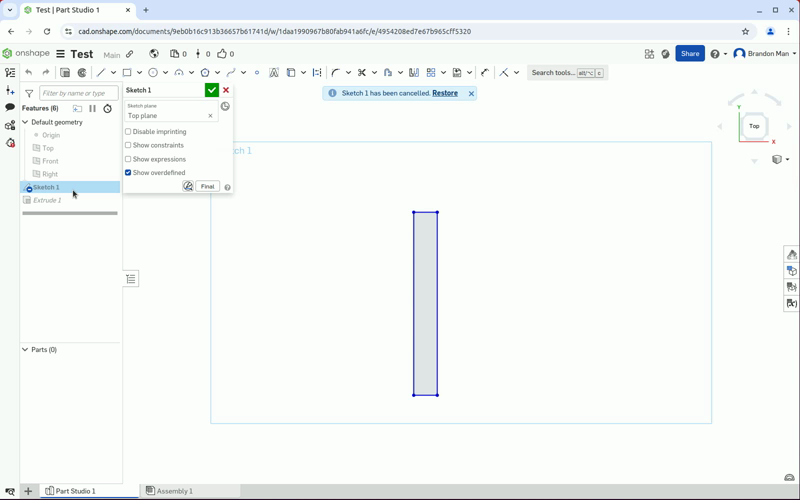
mouse_move(229, 92)
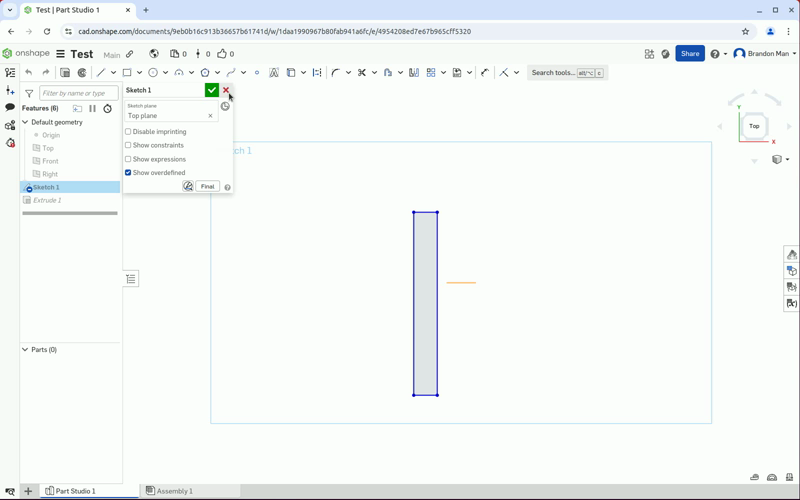
click(229, 92)
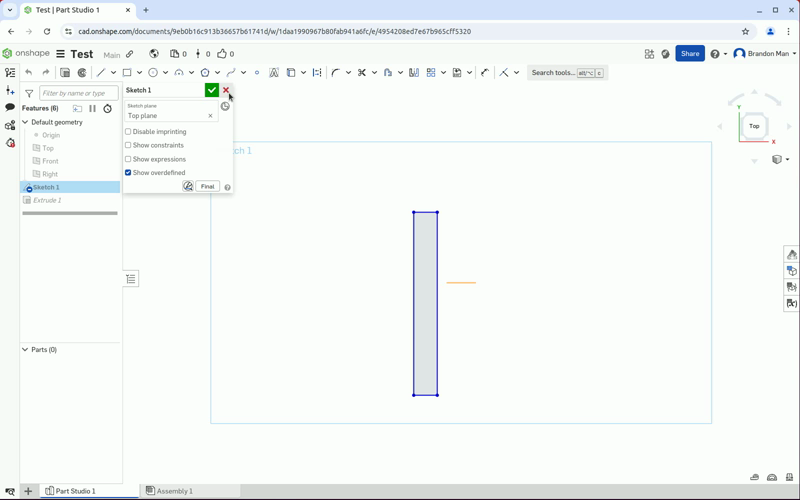
key(shift+s)
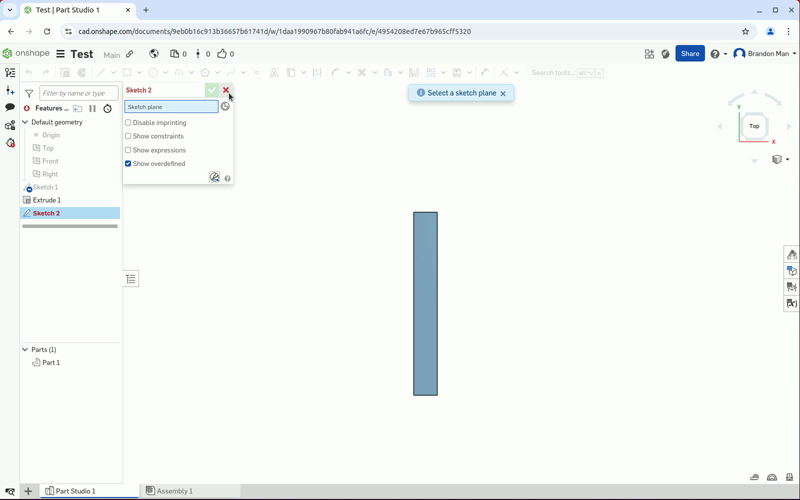
mouse_move(73, 150)
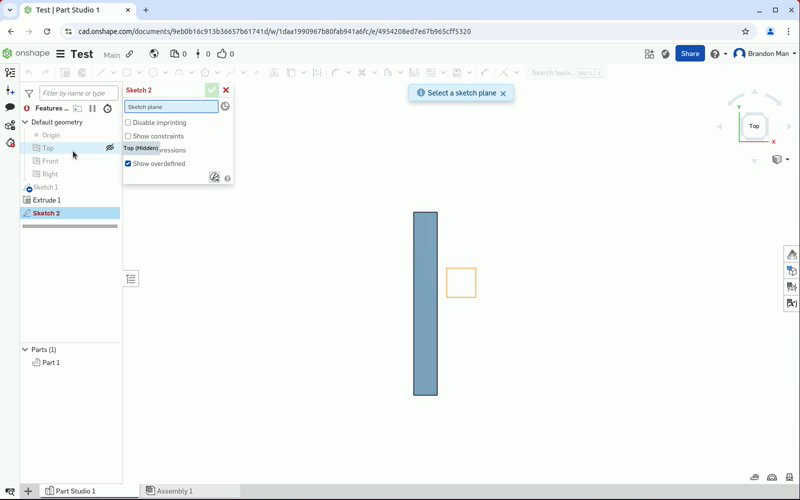
click(73, 150)
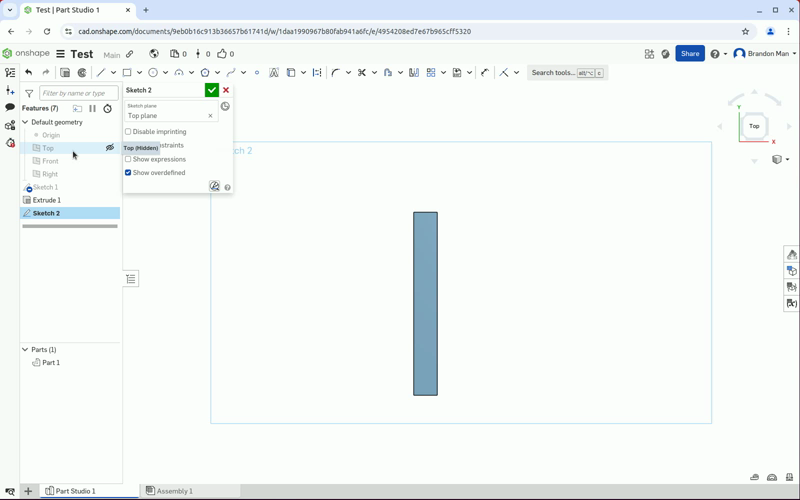
mouse_move(73, 352)
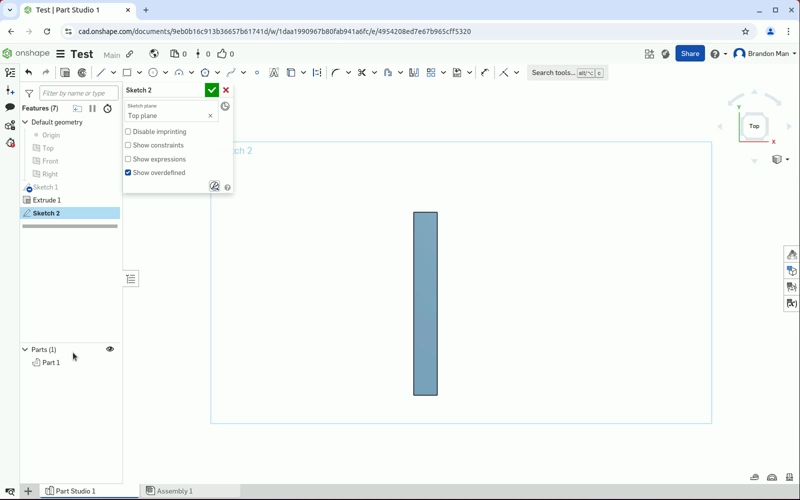
key(y)
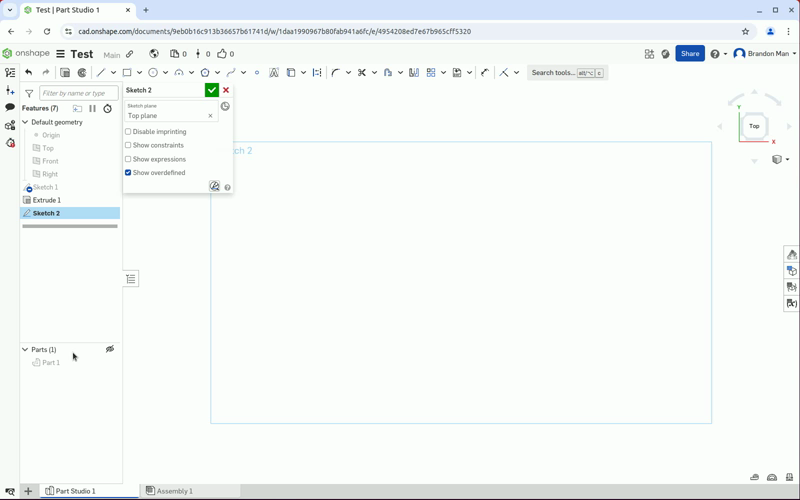
key(l)
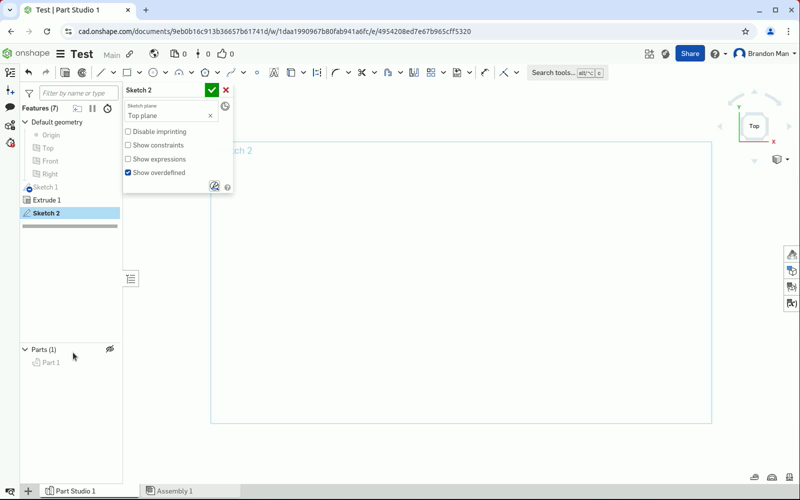
key_down(shift)
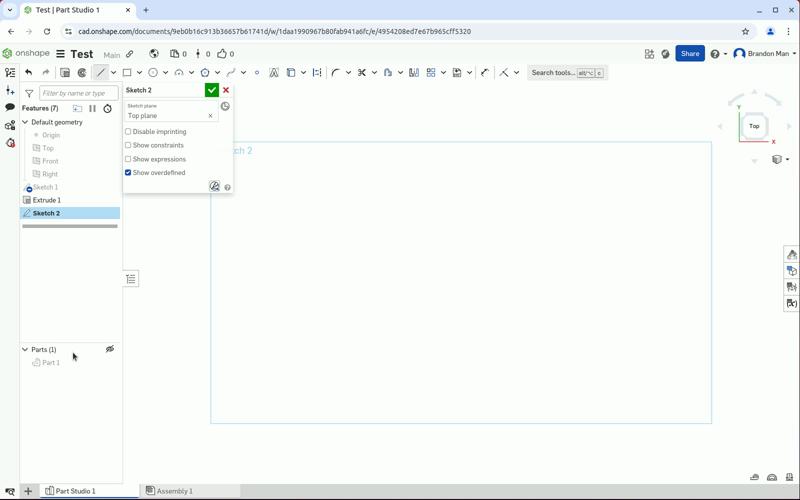
mouse_move(492, 360)
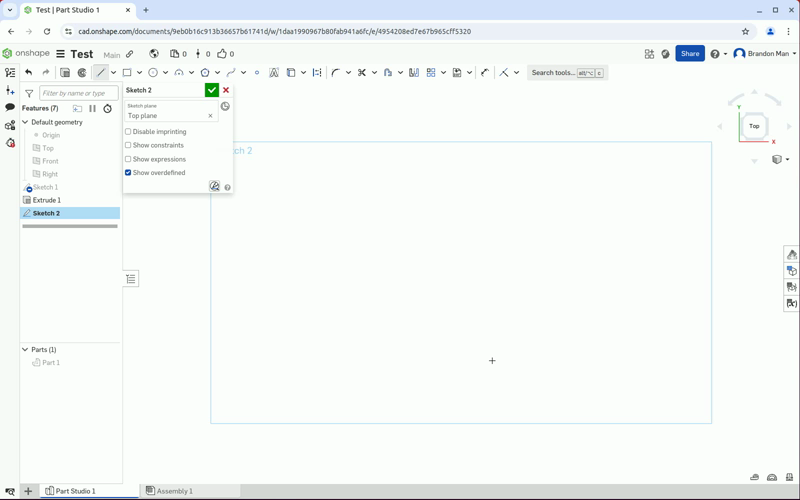
click(492, 360)
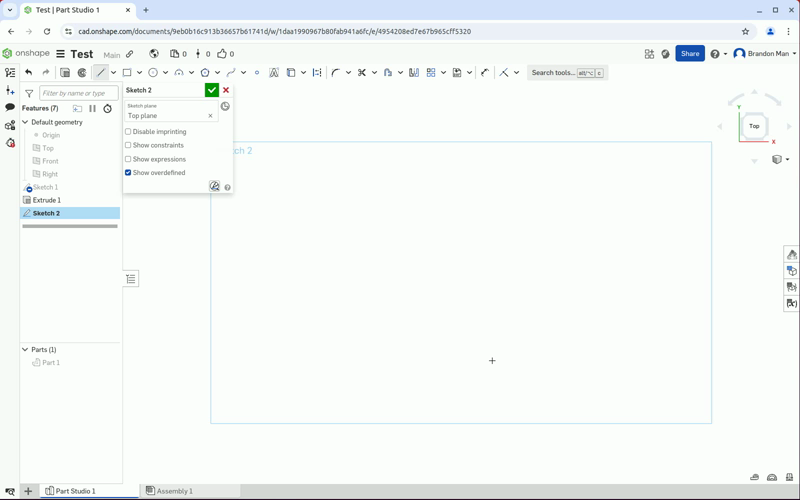
key_up(shift)
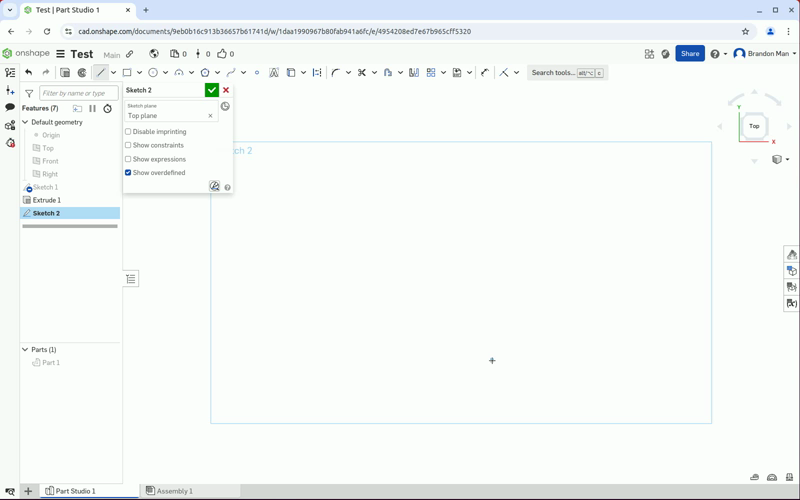
key_down(shift)
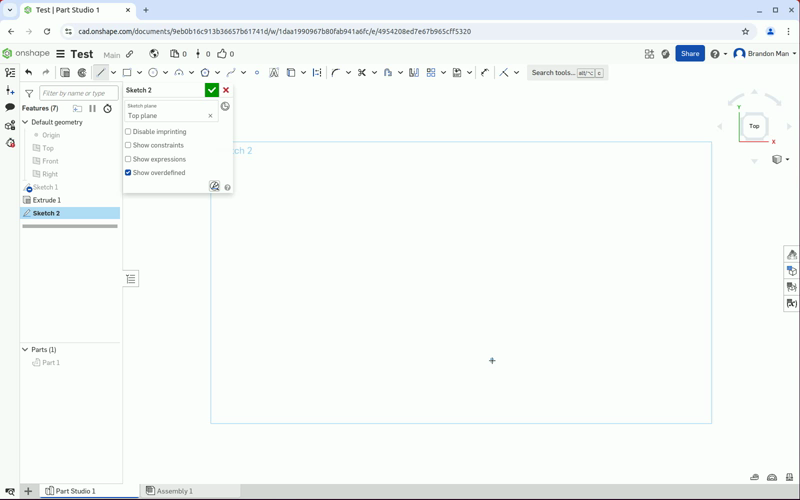
mouse_move(522, 360)
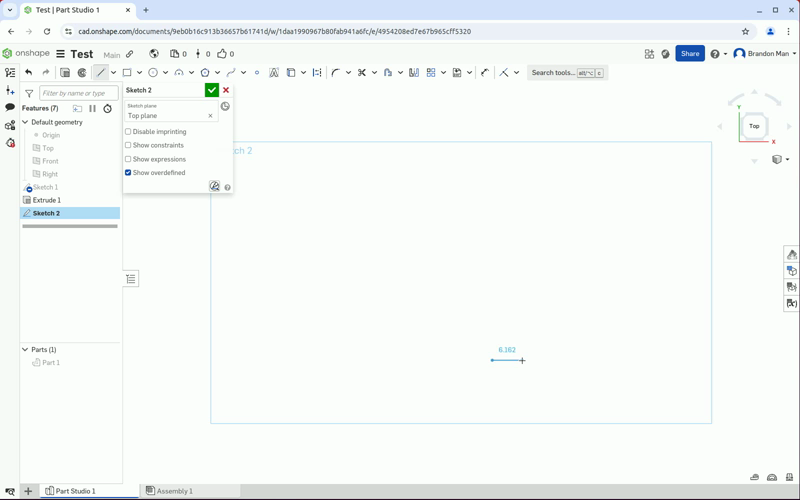
mouse_move(516, 360)
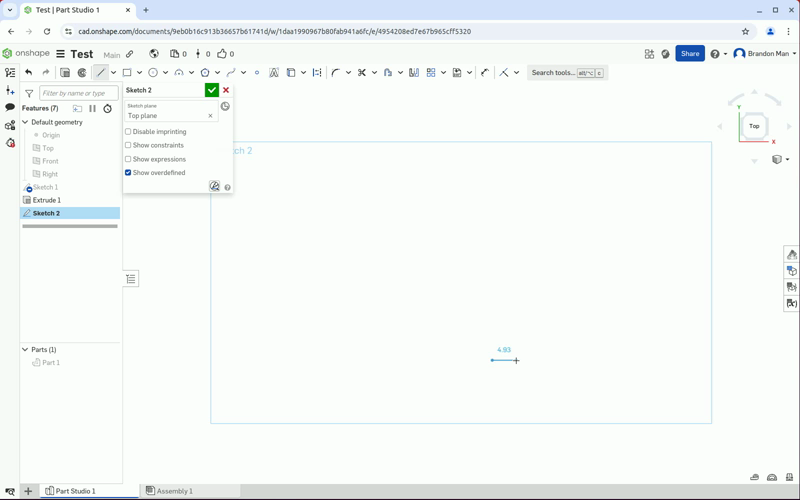
click(516, 360)
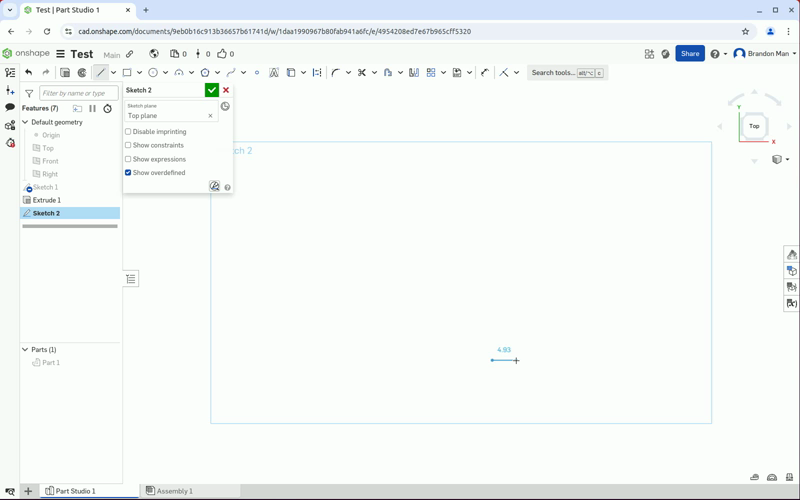
key_up(shift)
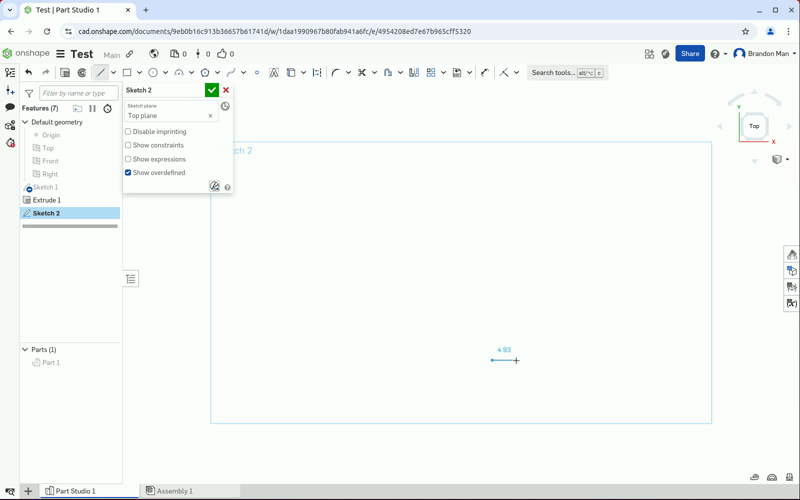
key_down(shift)
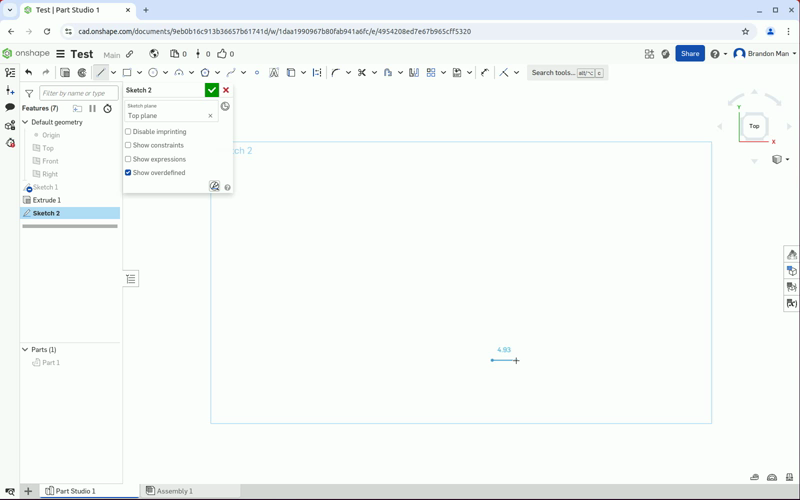
mouse_move(516, 235)
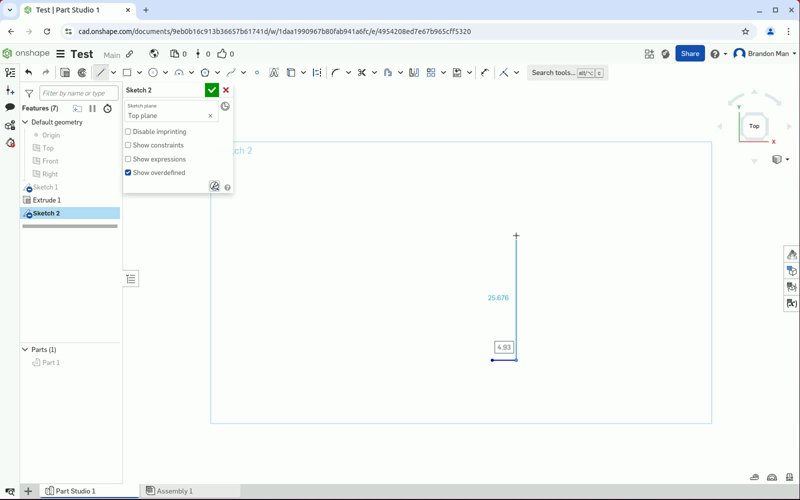
click(516, 235)
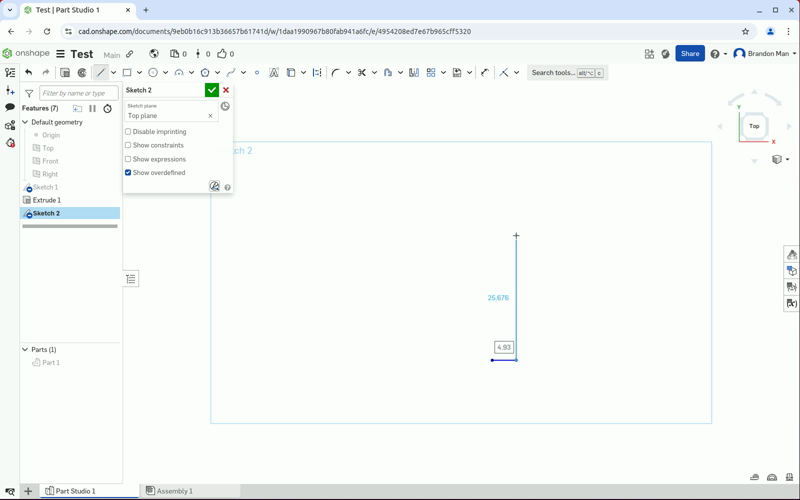
key_up(shift)
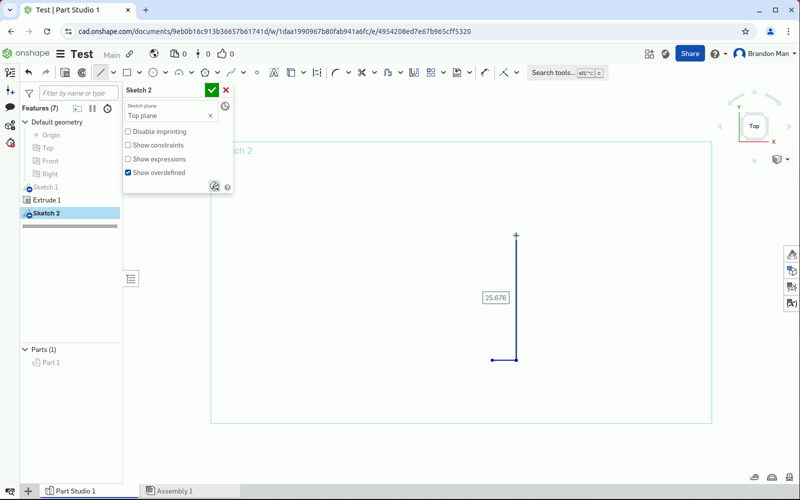
key_down(shift)
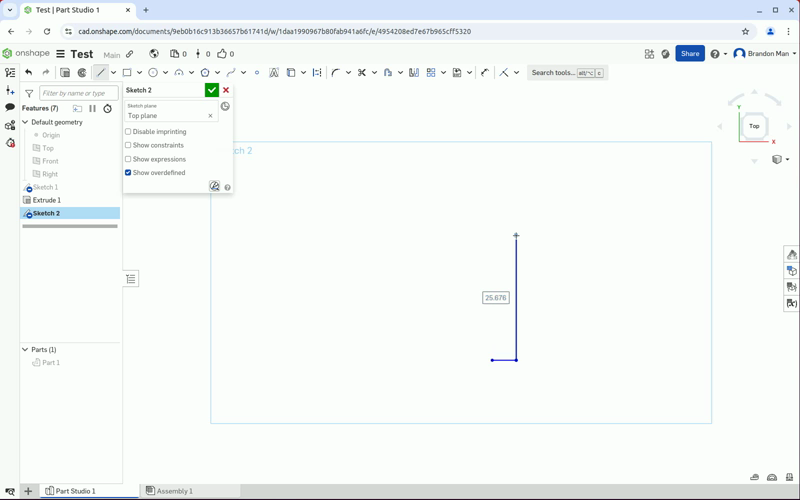
mouse_move(546, 235)
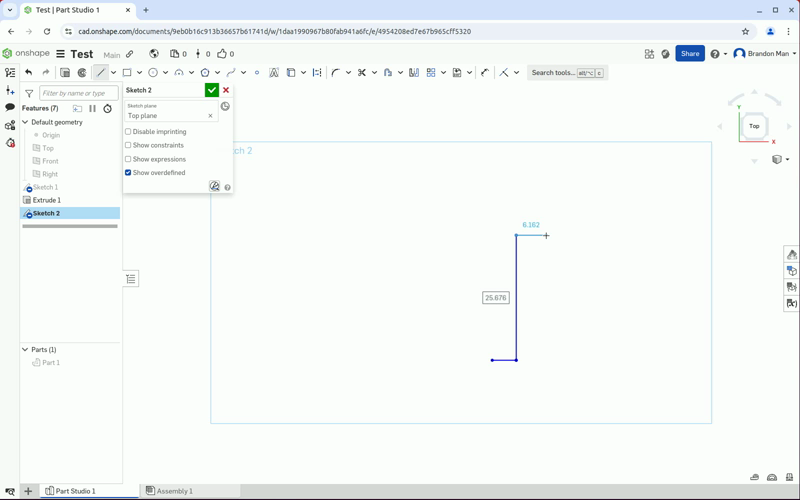
mouse_move(492, 235)
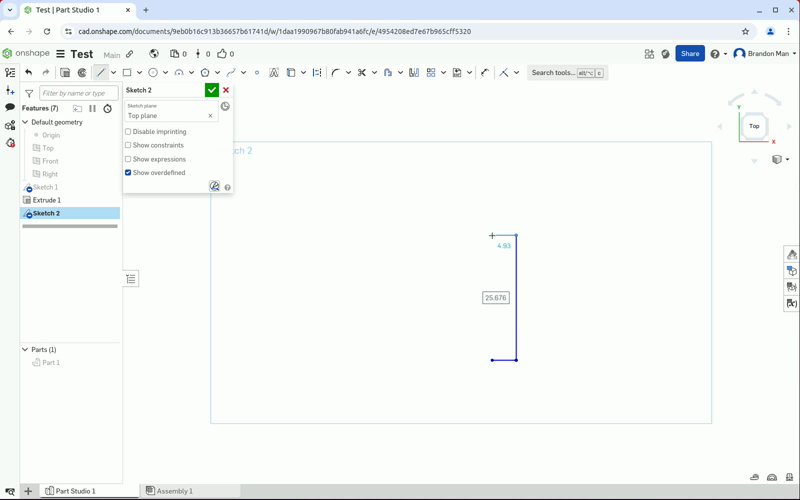
click(492, 235)
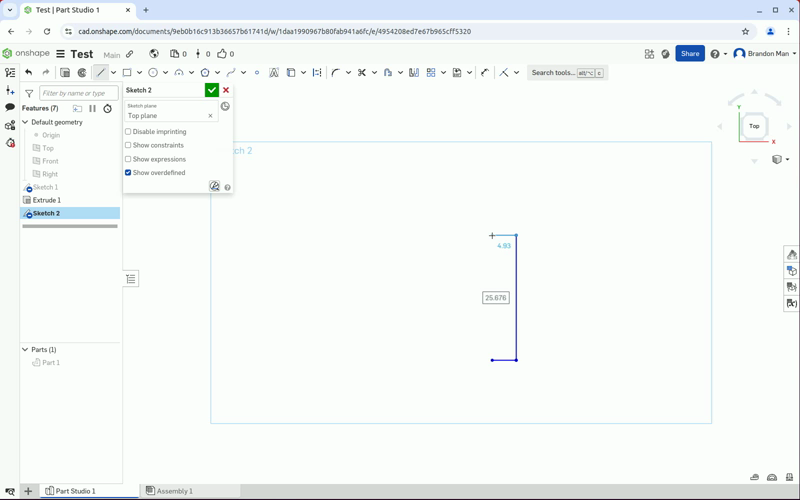
key_up(shift)
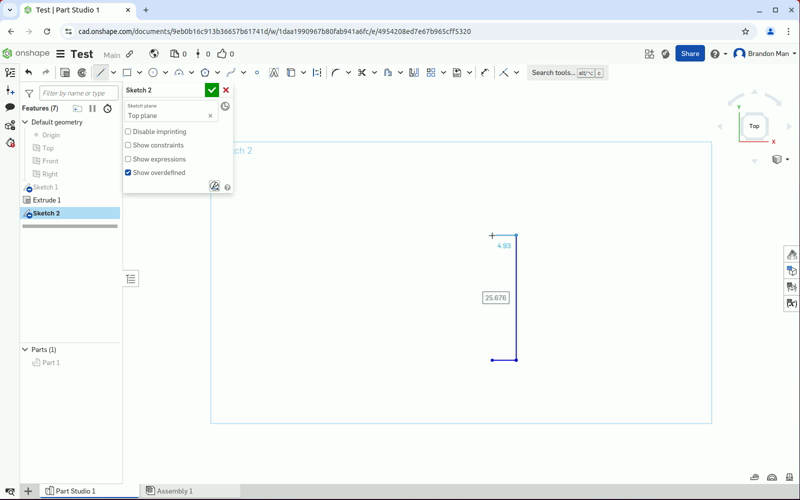
key_down(shift)
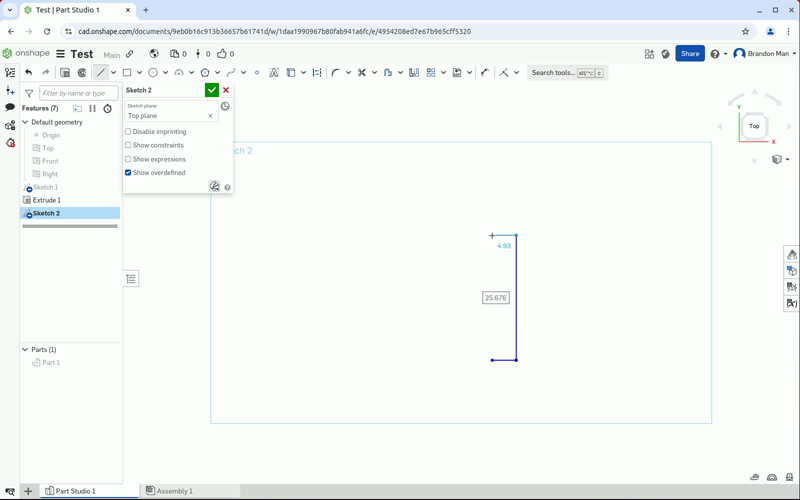
mouse_move(492, 360)
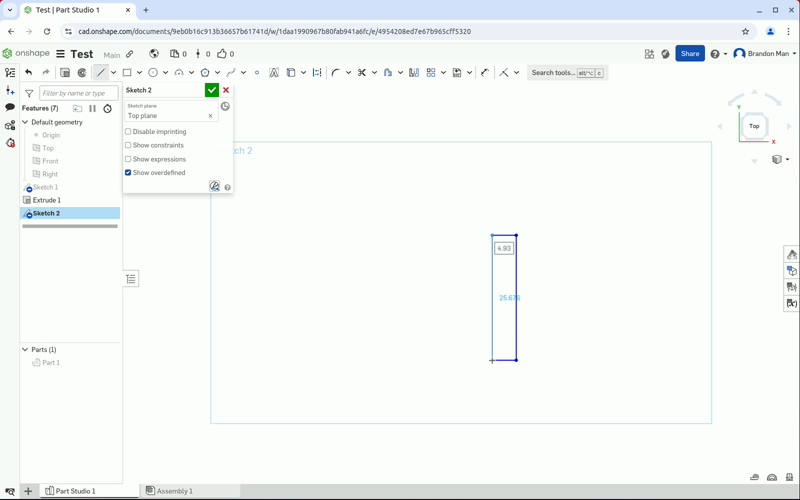
key_up(shift)
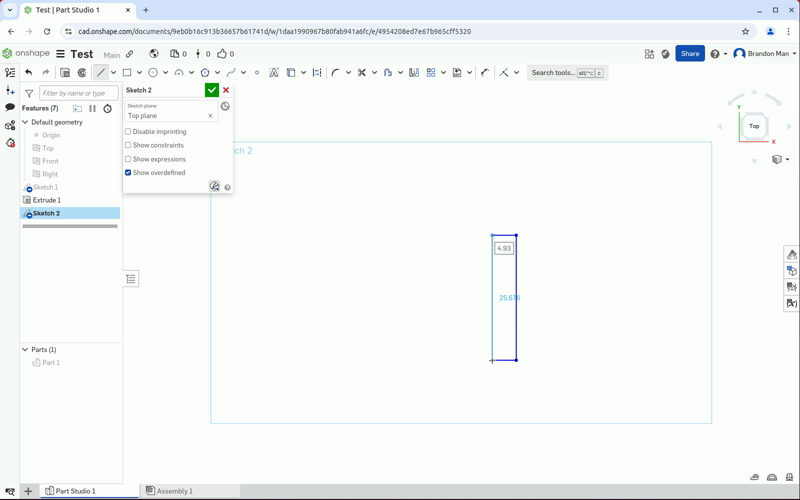
click(492, 360)
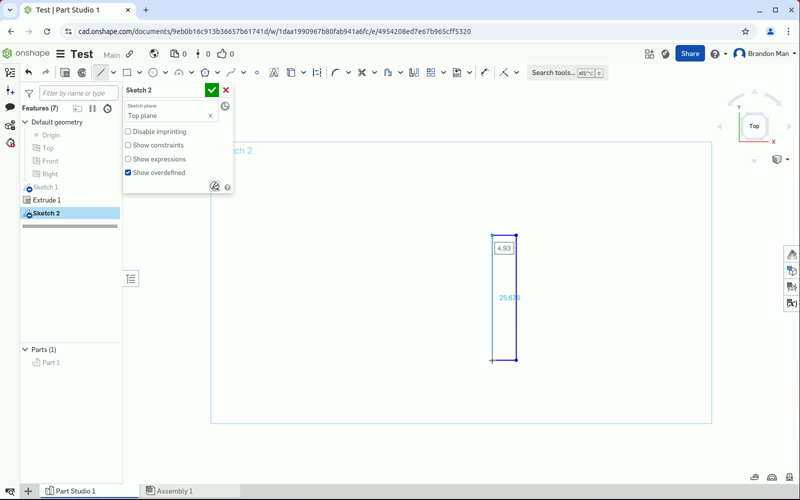
key(esc)
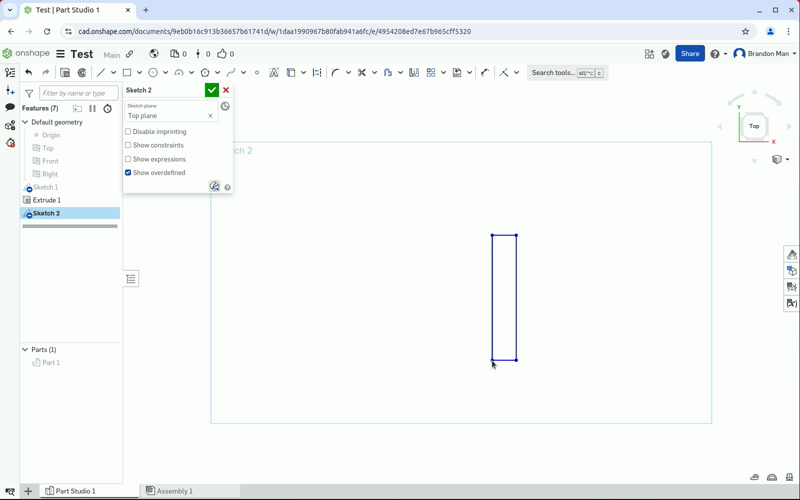
mouse_move(508, 315)
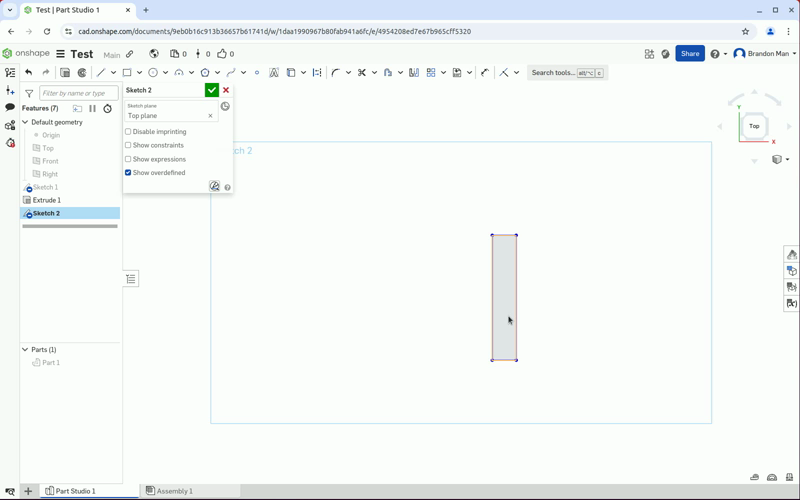
click(508, 315)
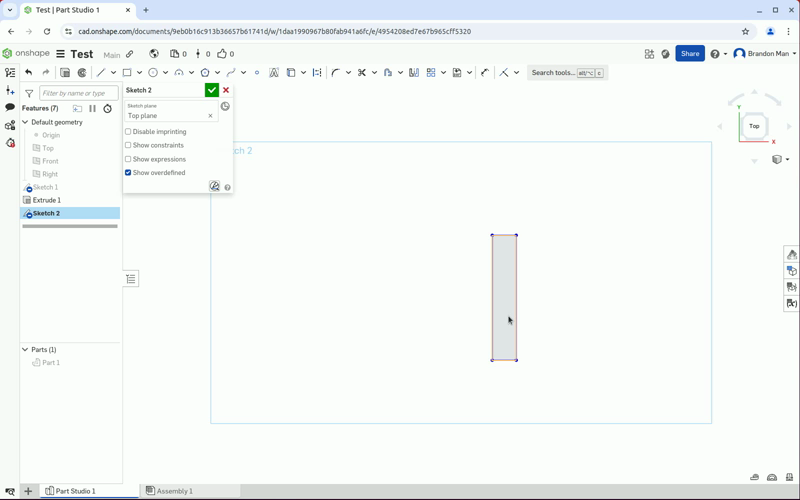
mouse_move(73, 352)
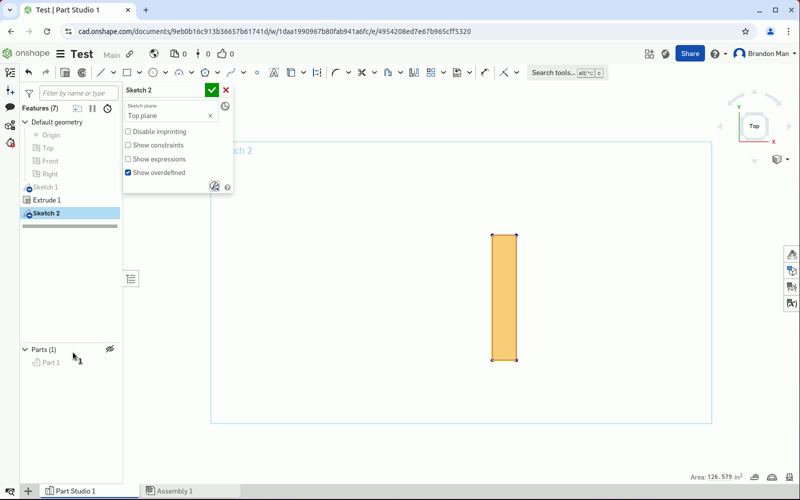
key(shift+y)
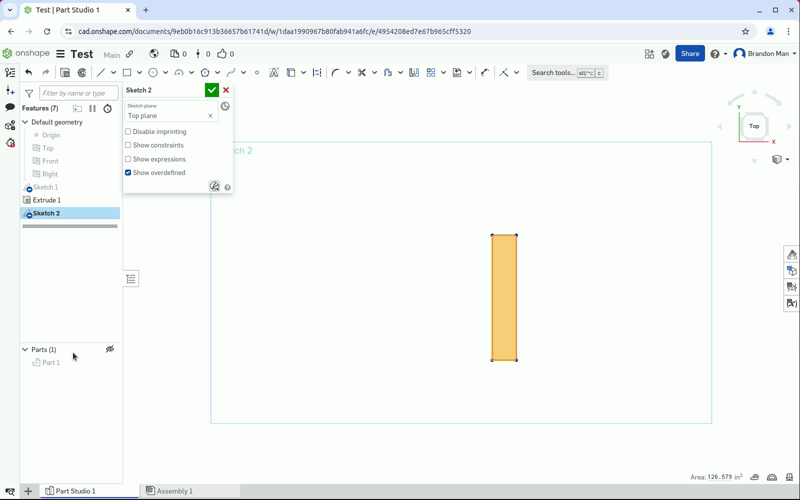
key(shift+e)
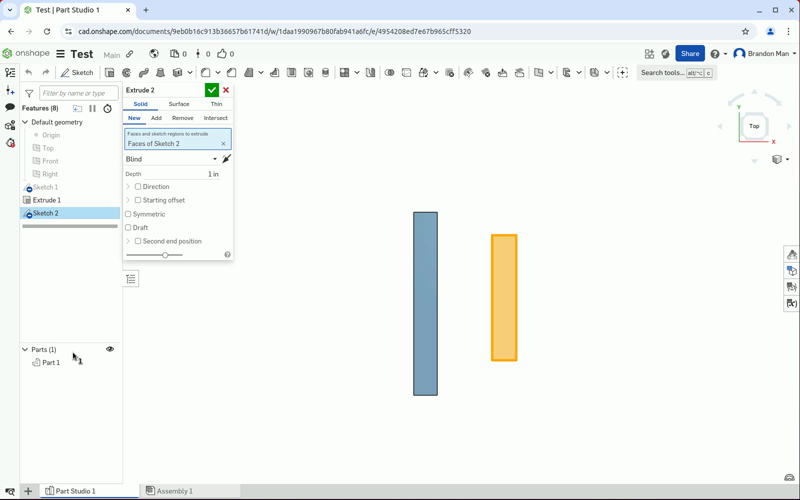
mouse_move(143, 106)
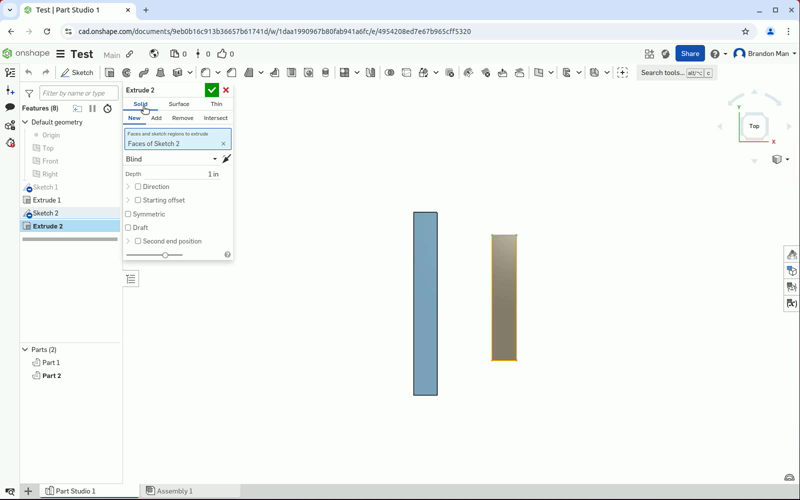
click(143, 106)
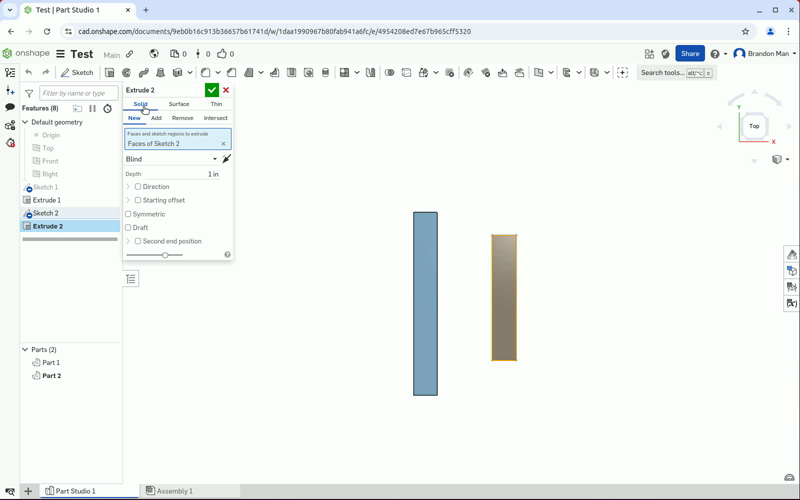
mouse_move(137, 120)
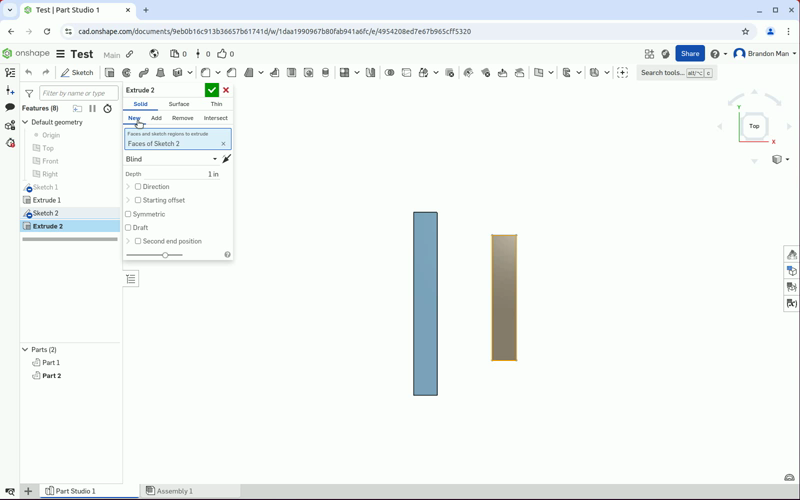
click(137, 120)
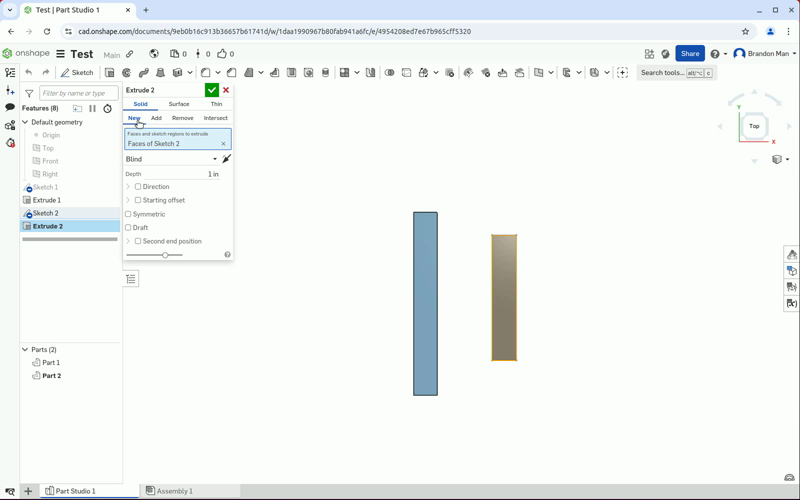
key(tab, 4)
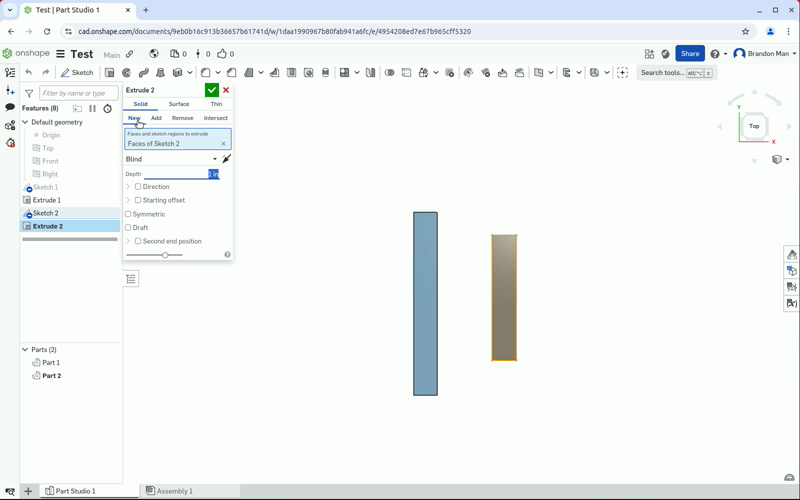
text(0.722)
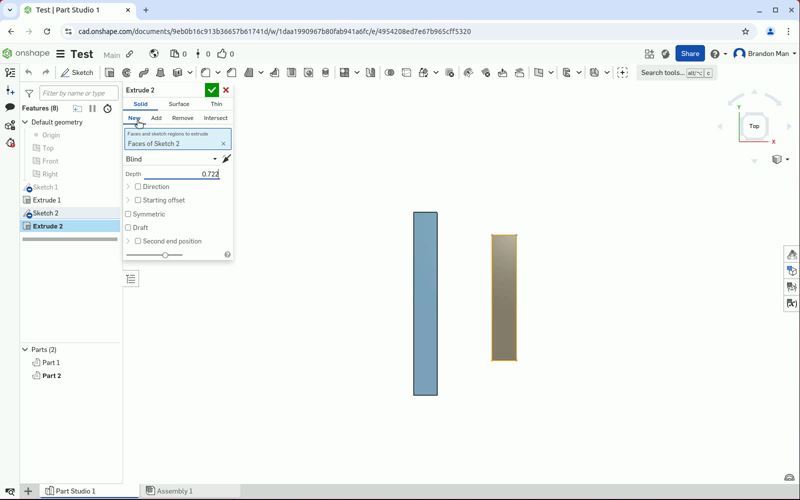
key(enter)
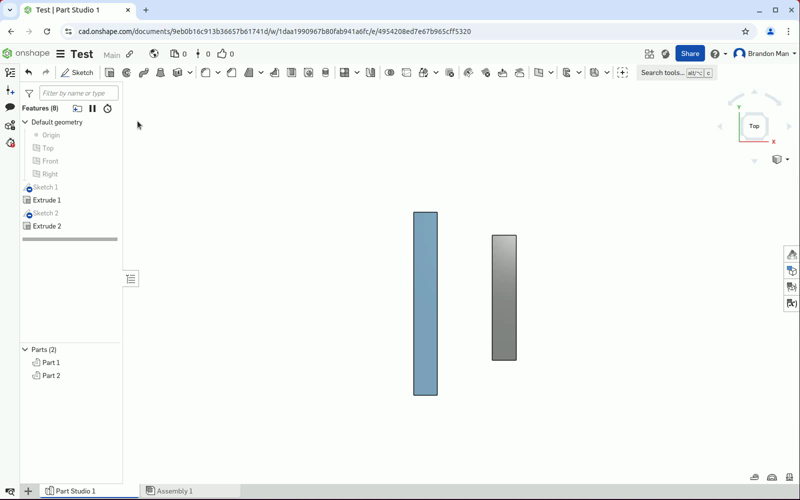
key(shift+h)
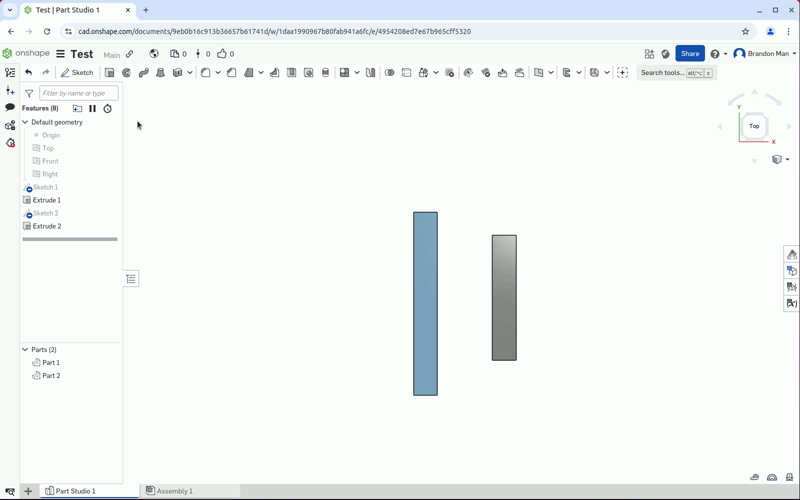
key(shift+h)
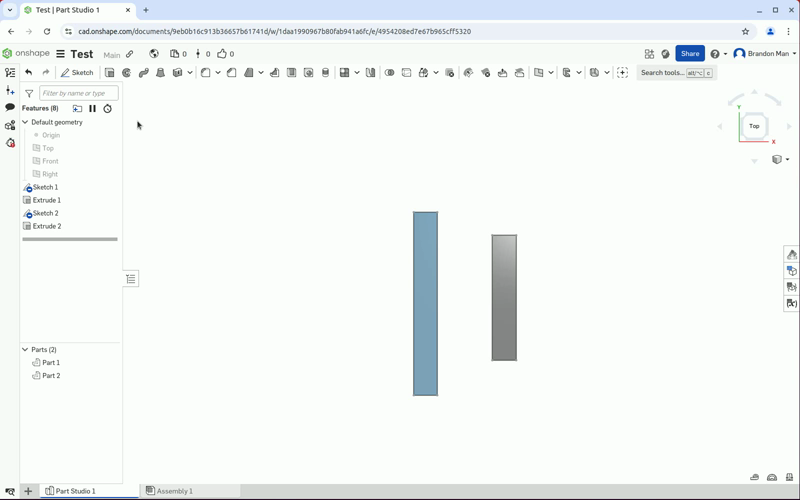
key(shift+7)
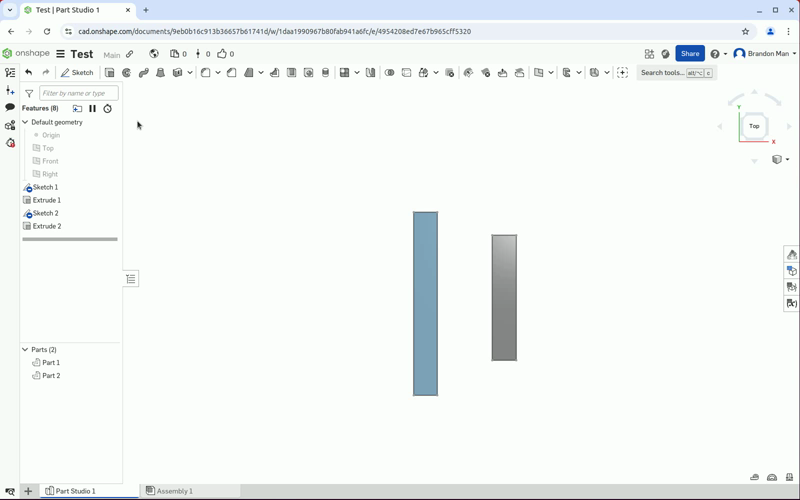
key(up, 3)
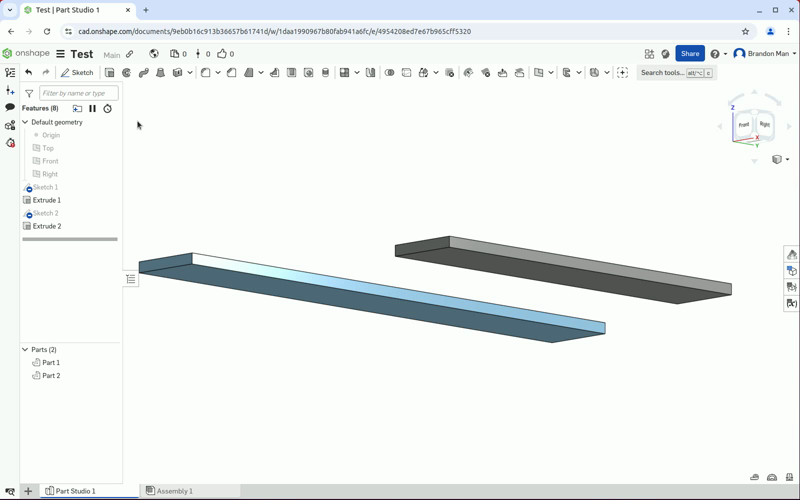
key(left, 3)
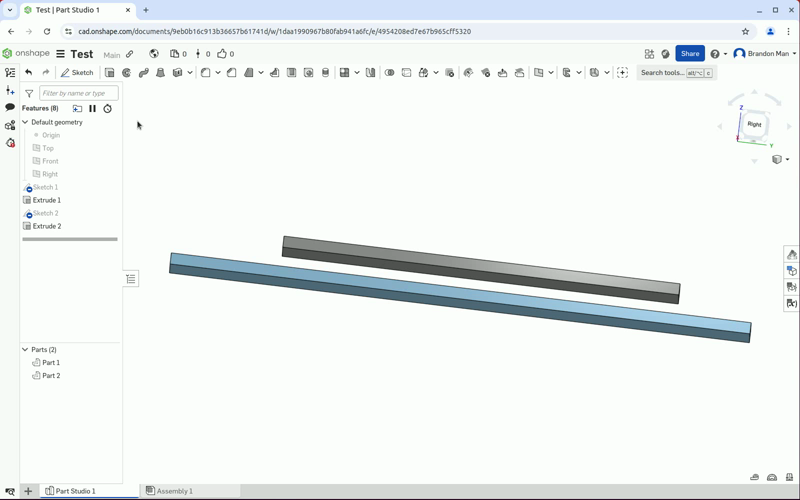
key(right, 3)
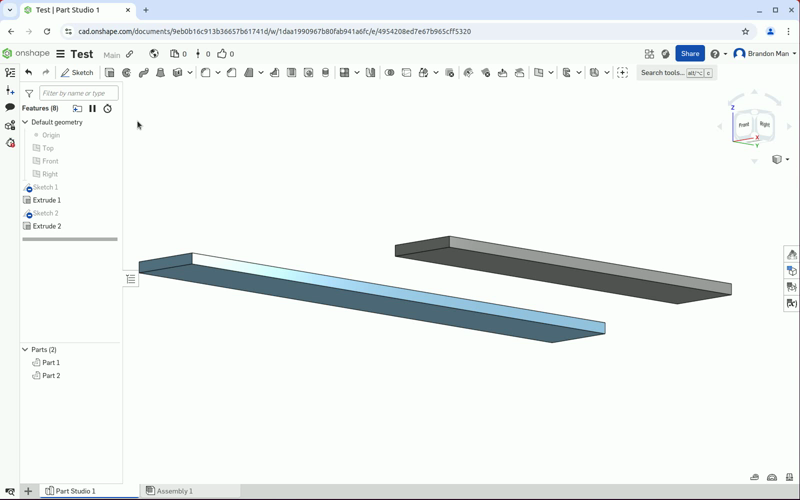
key(down, 3)
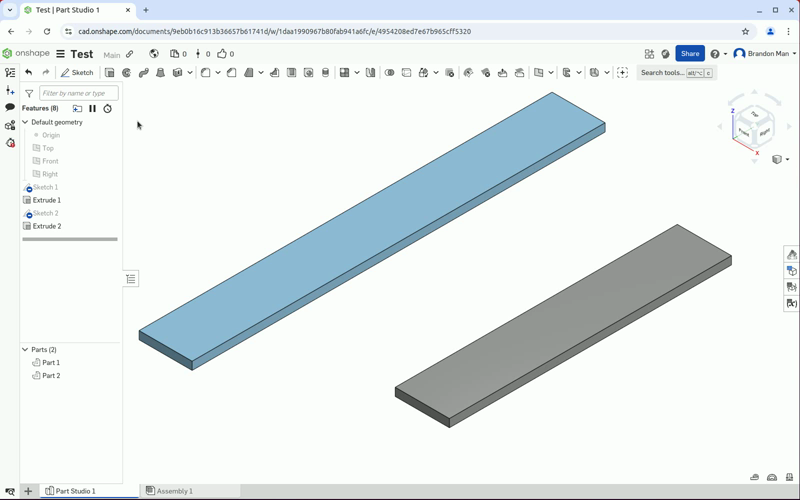
mouse_move(73, 189)
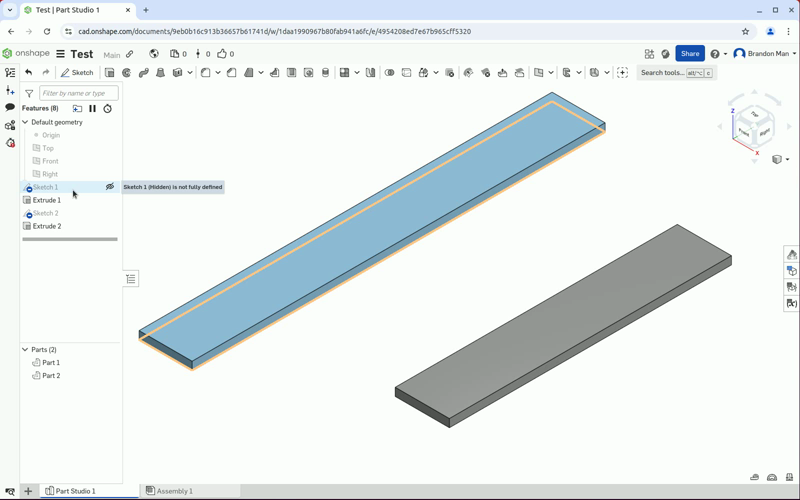
click(73, 189)